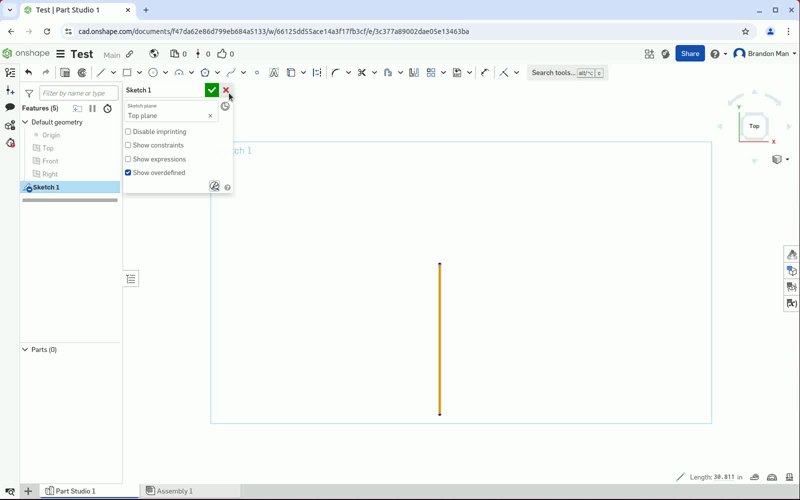
key(shift+h)
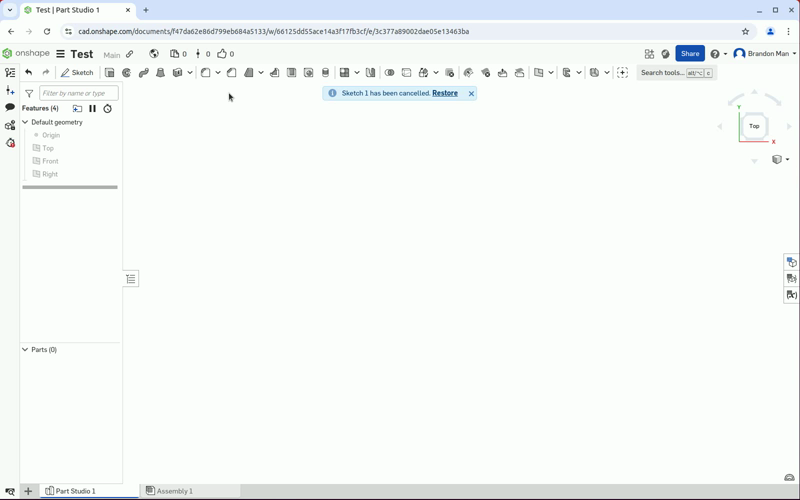
mouse_move(73, 352)
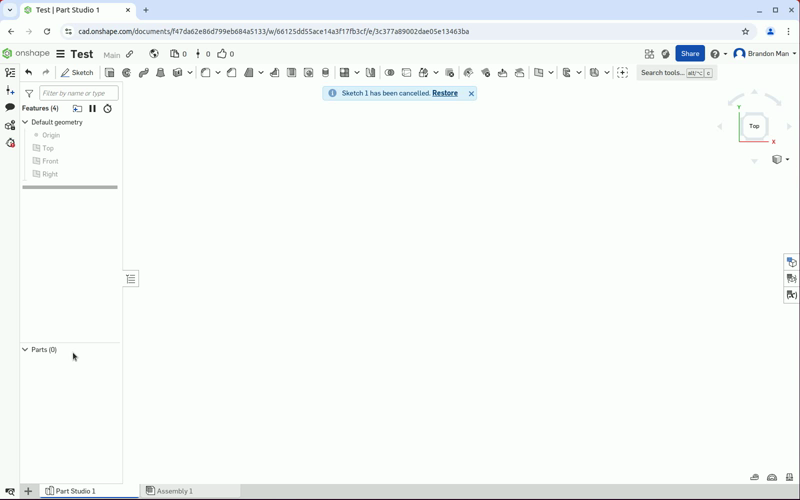
key(y)
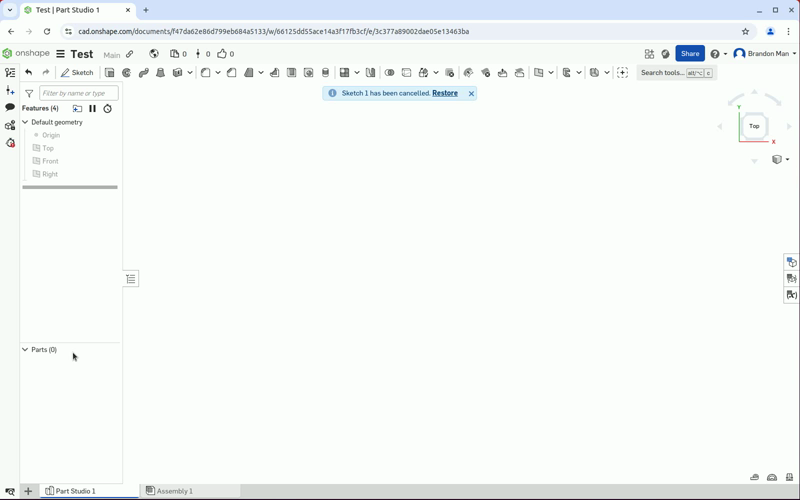
key(shift+p)
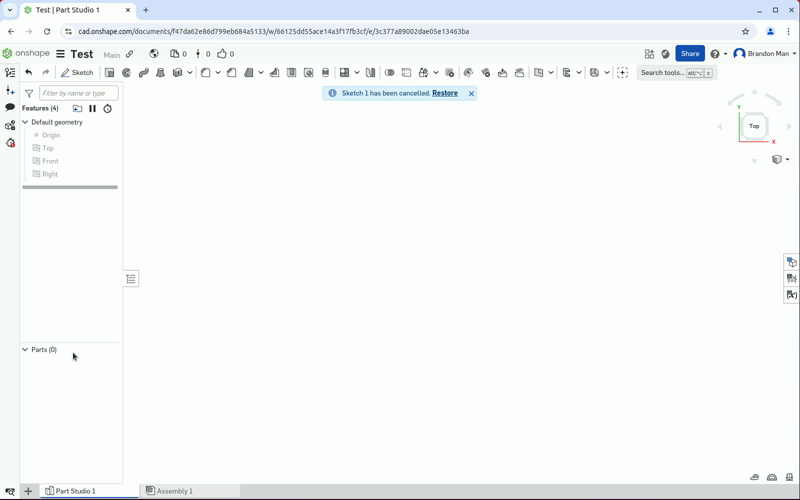
key(space)
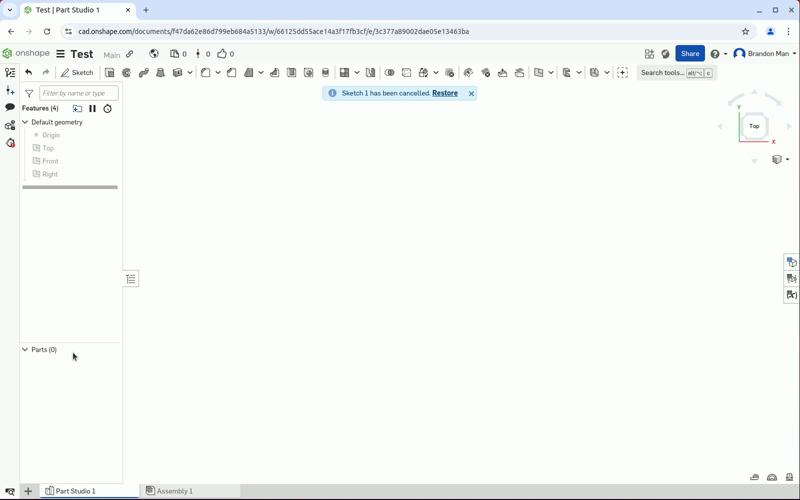
key_down(shift)
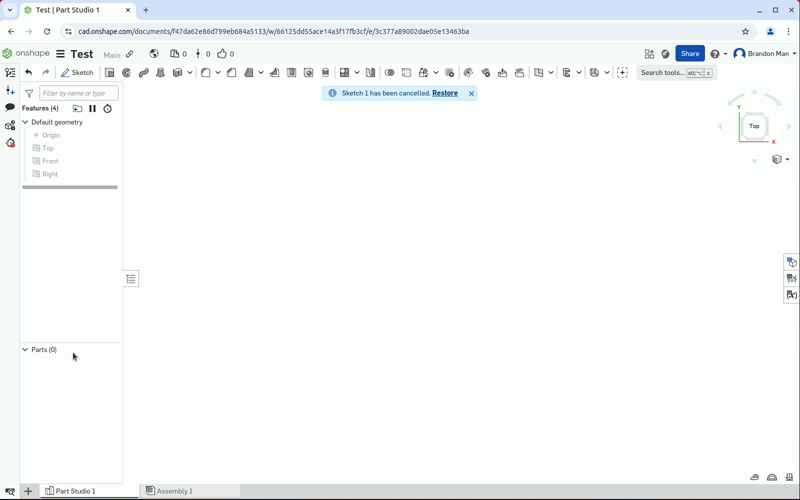
key(up)
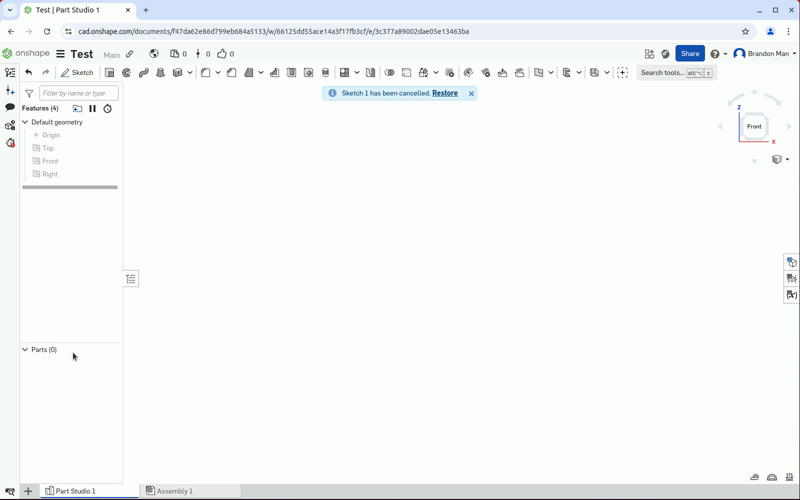
key_up(shift)
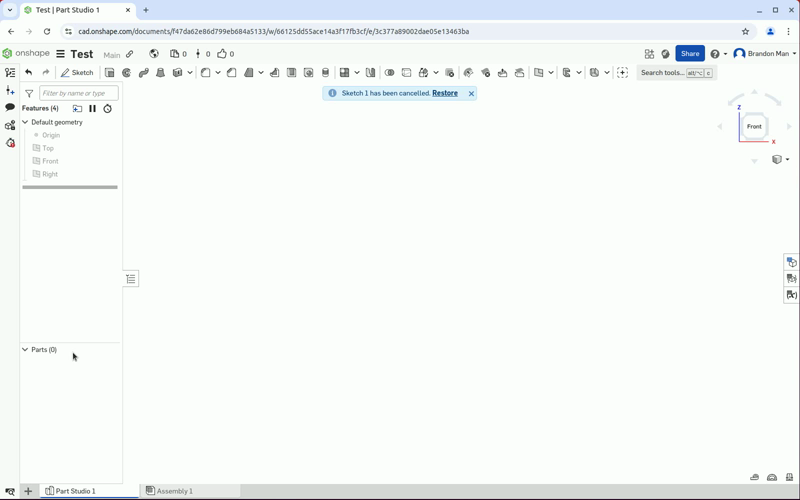
mouse_move(73, 352)
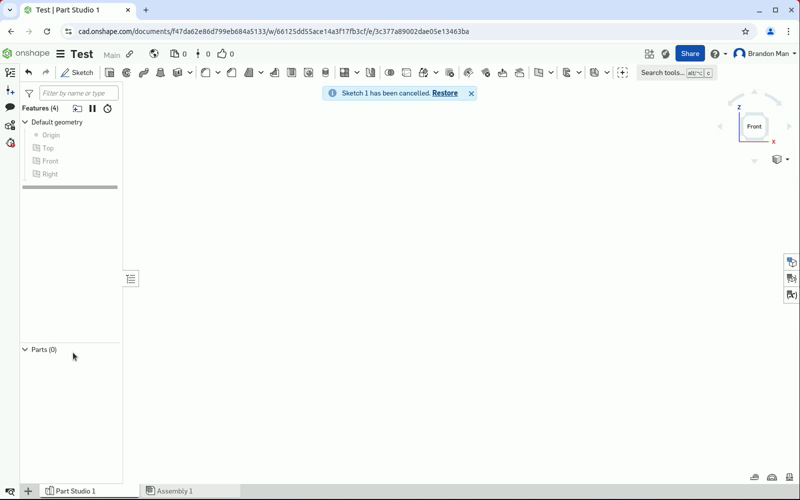
key(shift+y)
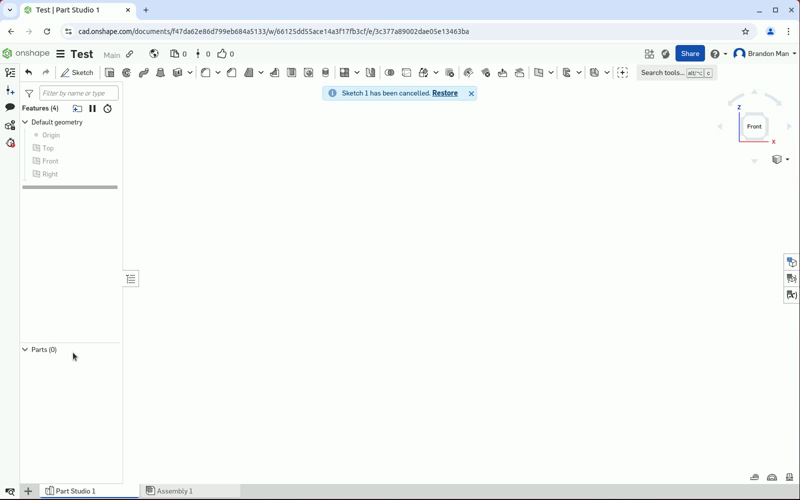
key(shift+s)
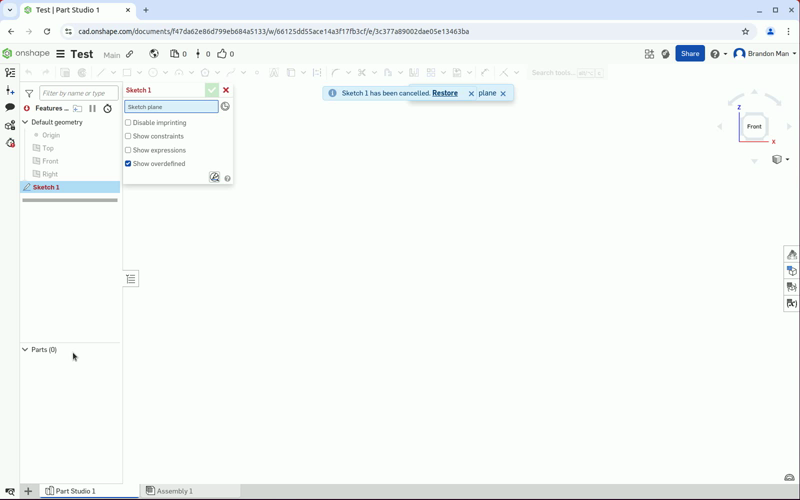
mouse_move(73, 163)
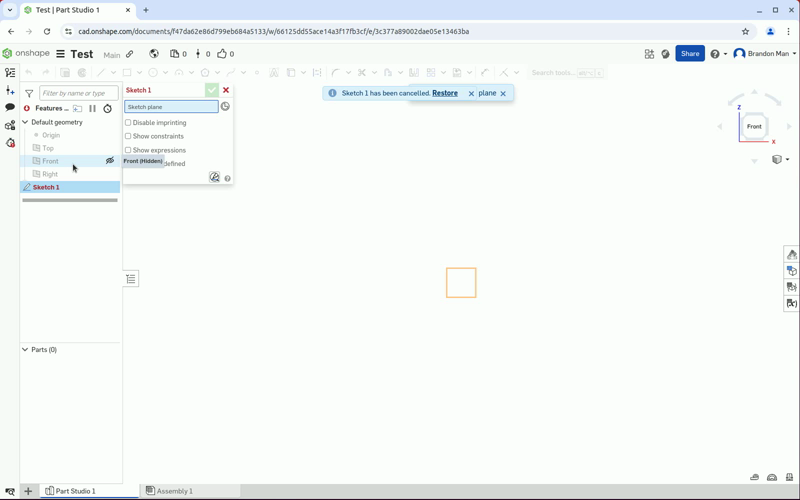
click(73, 163)
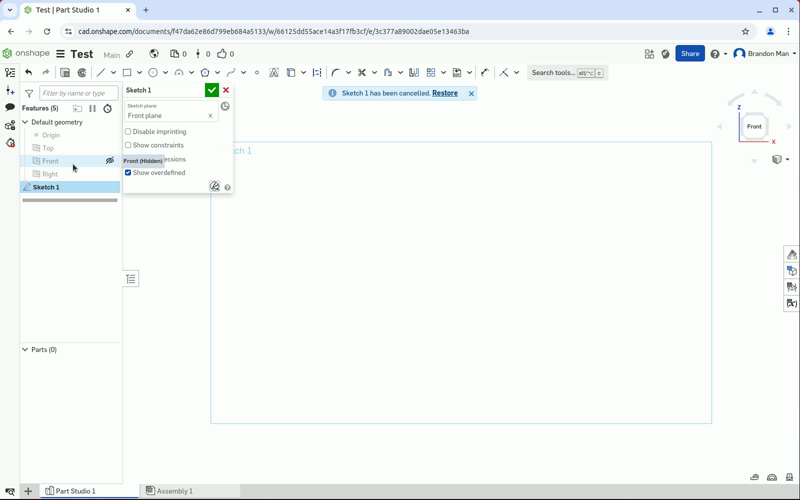
mouse_move(73, 352)
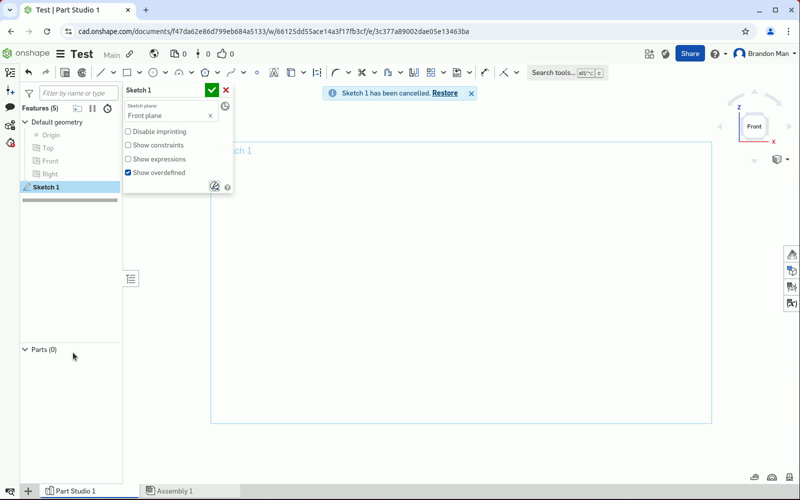
key(y)
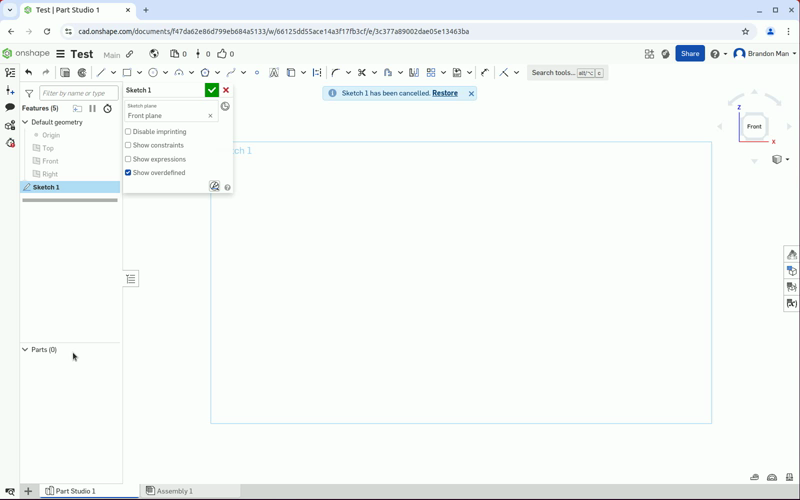
key(l)
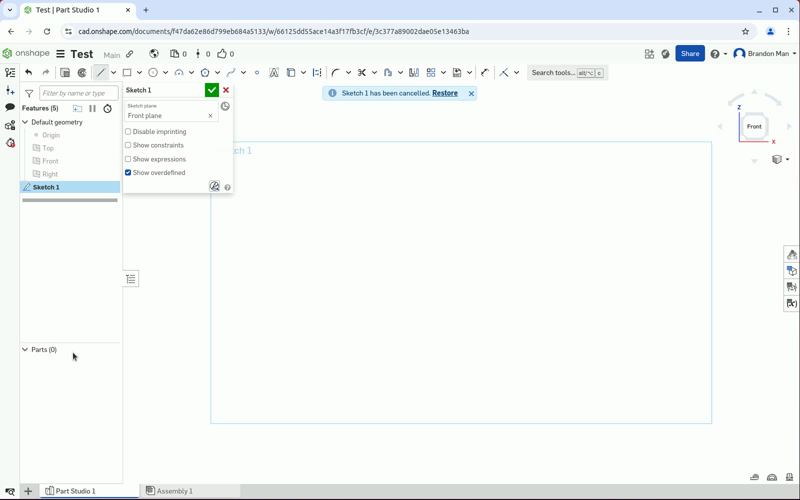
key_down(shift)
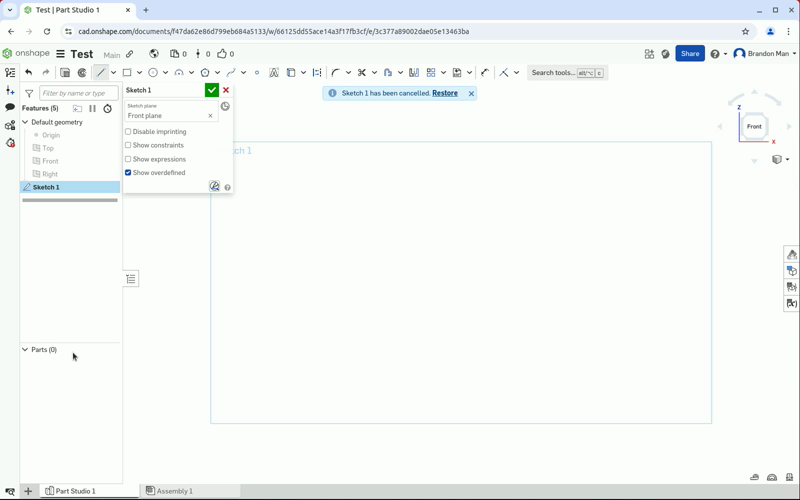
mouse_move(348, 282)
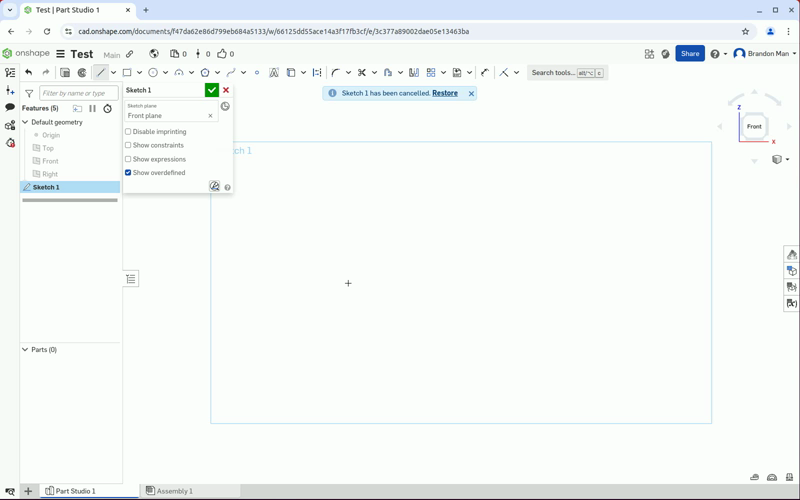
click(348, 282)
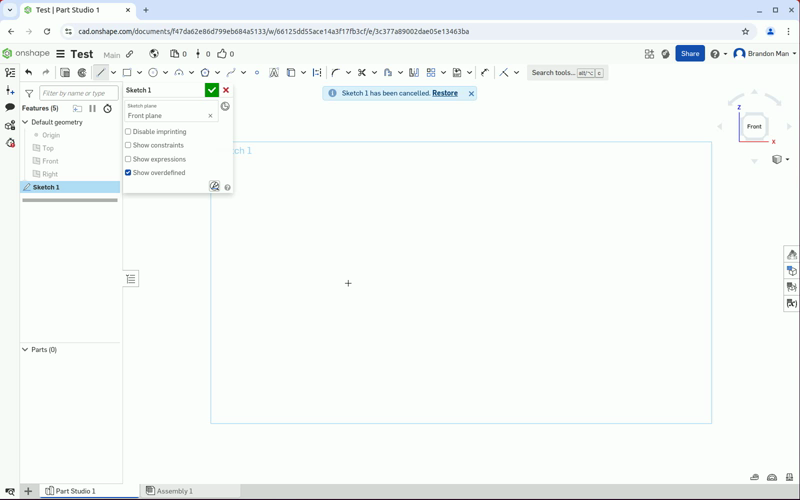
key_up(shift)
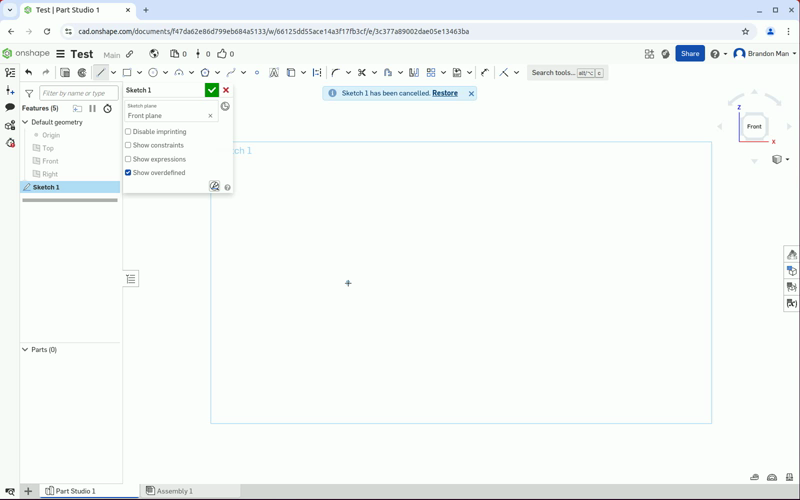
key_down(shift)
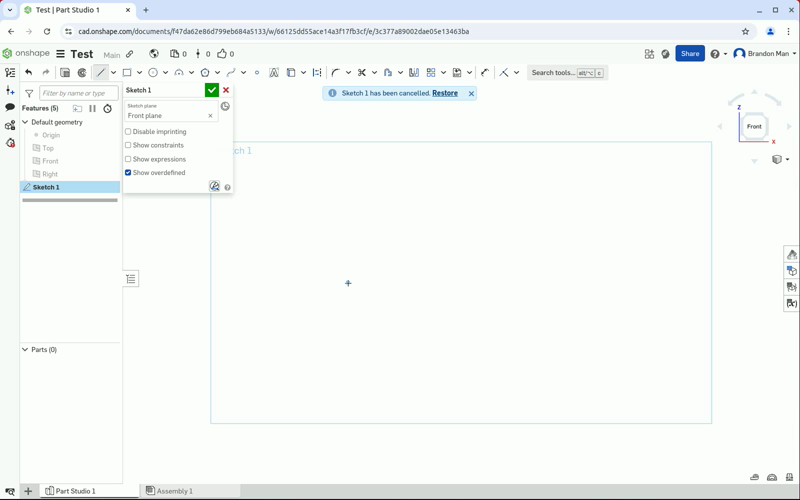
mouse_move(460, 282)
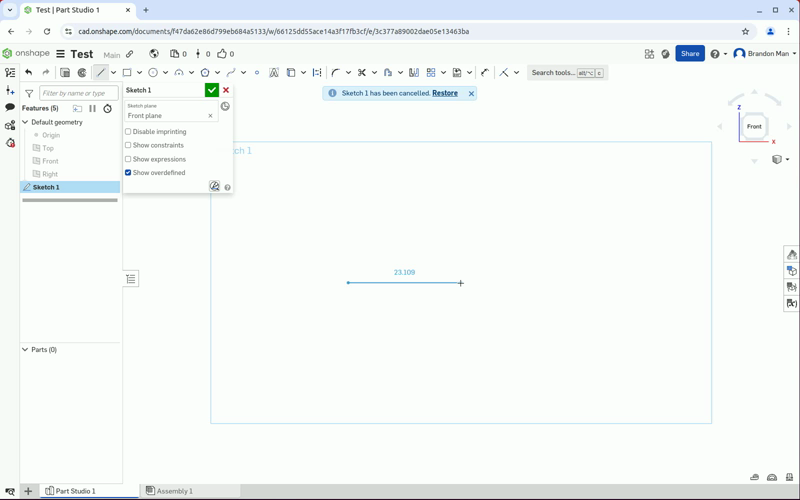
click(460, 282)
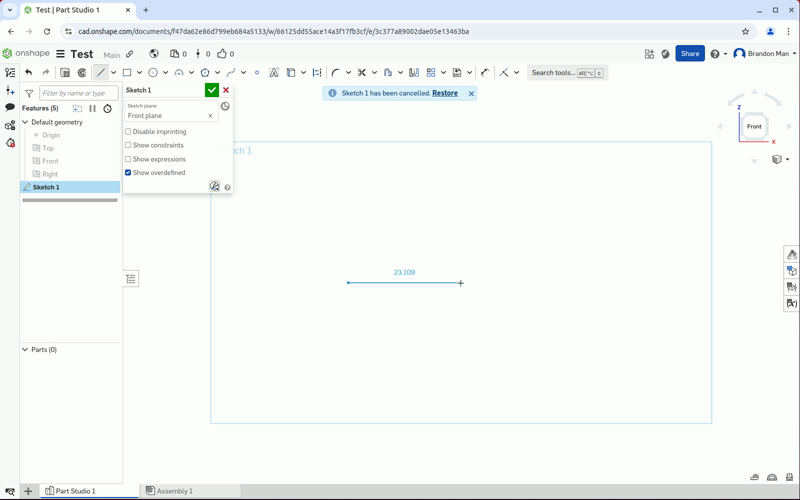
key_up(shift)
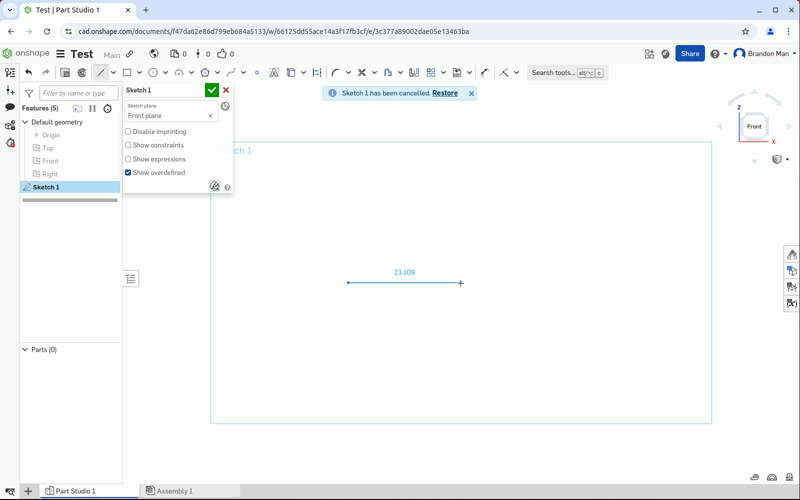
key_down(shift)
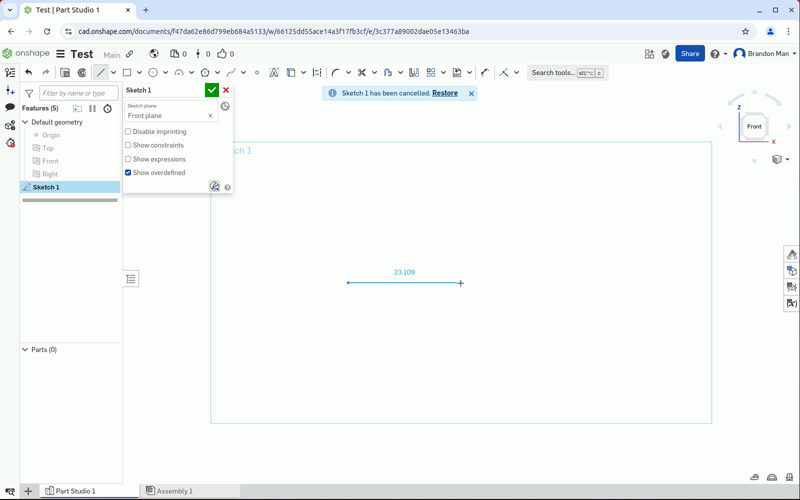
mouse_move(460, 170)
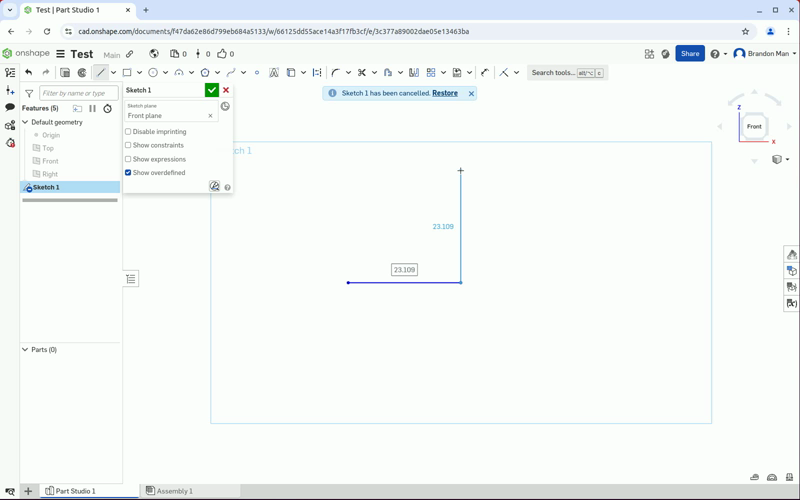
click(460, 170)
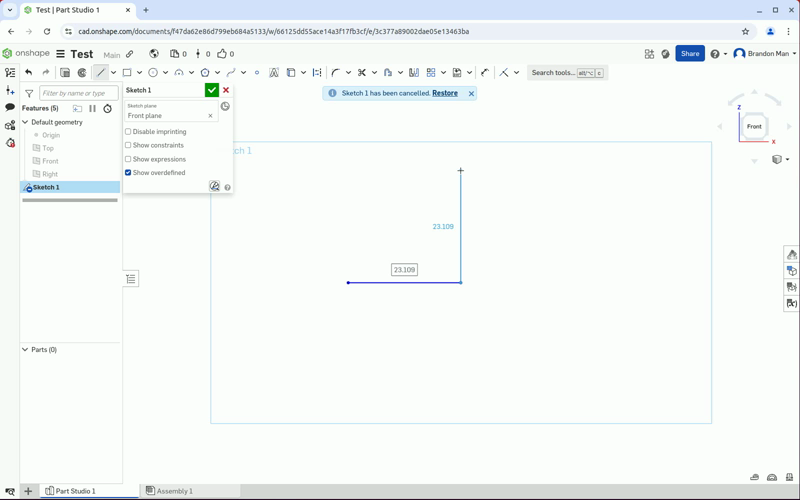
key_up(shift)
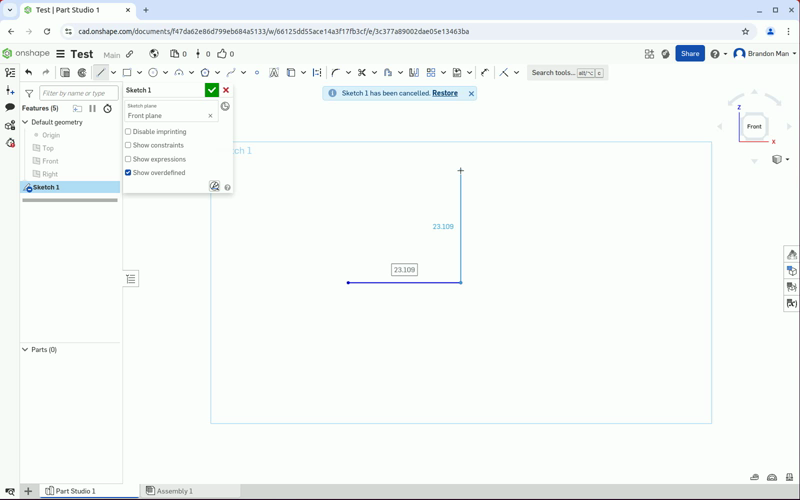
key_down(shift)
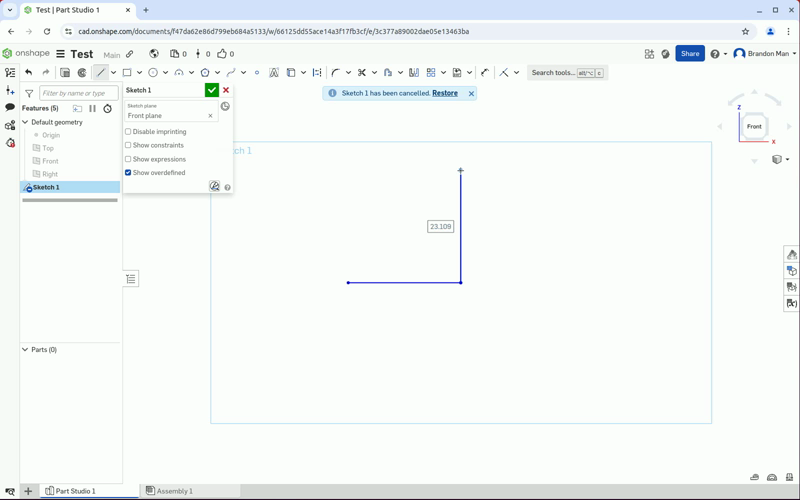
mouse_move(348, 170)
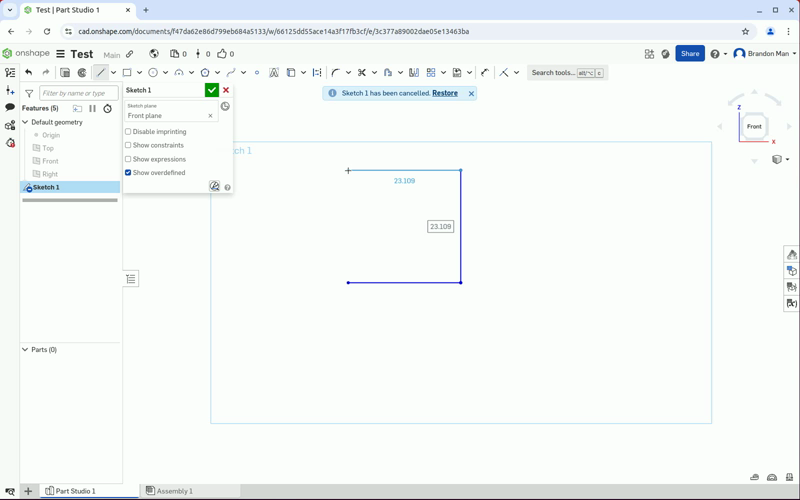
click(348, 170)
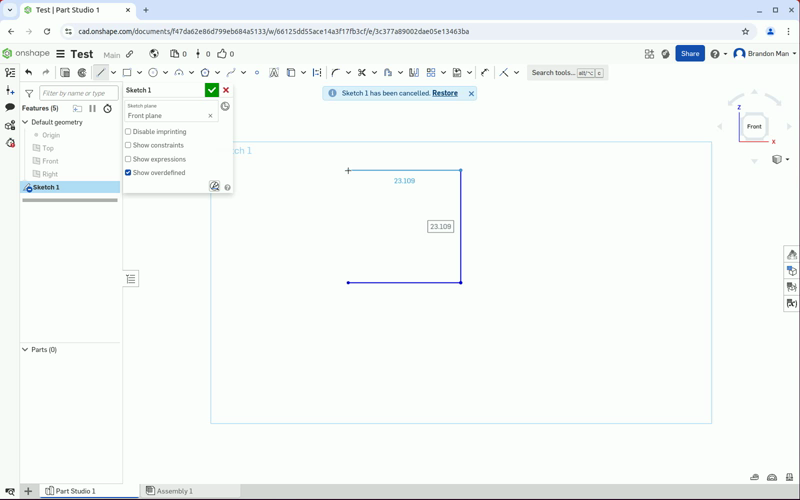
key_up(shift)
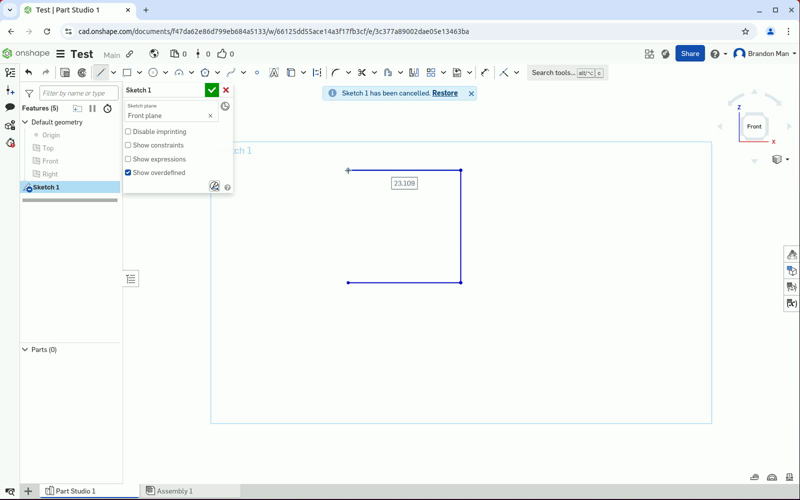
key_down(shift)
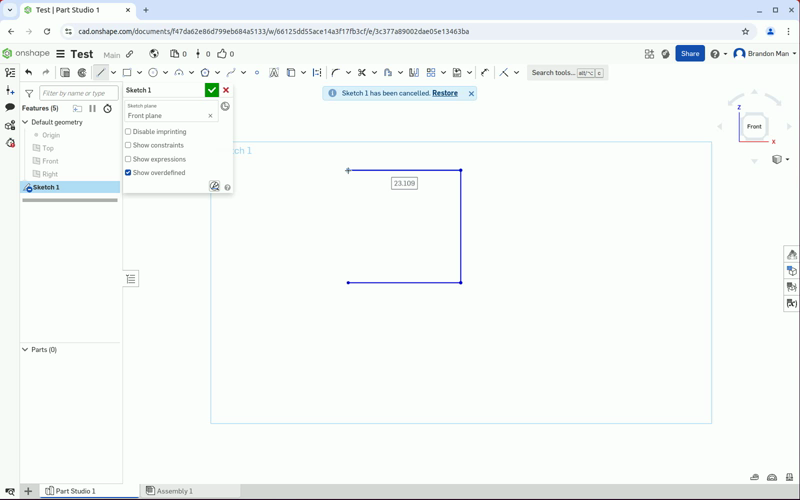
mouse_move(348, 282)
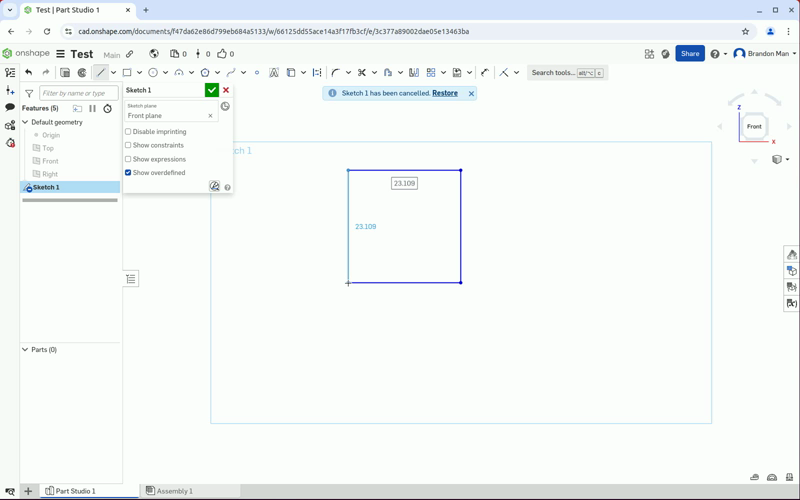
key_up(shift)
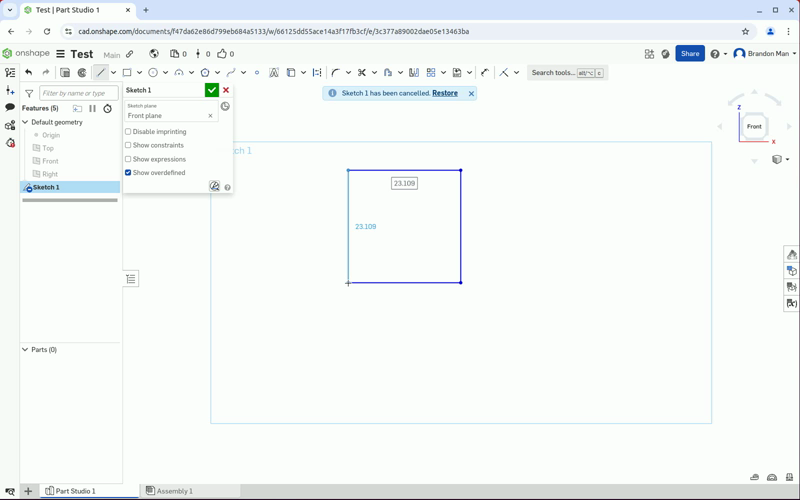
click(348, 282)
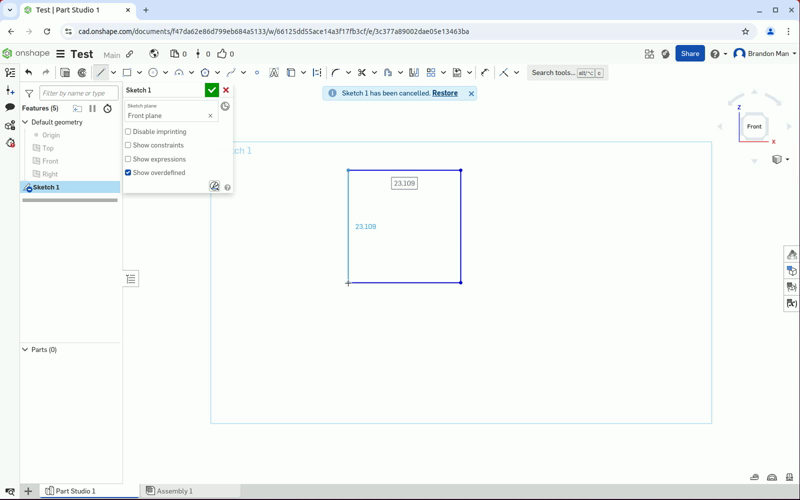
key(esc)
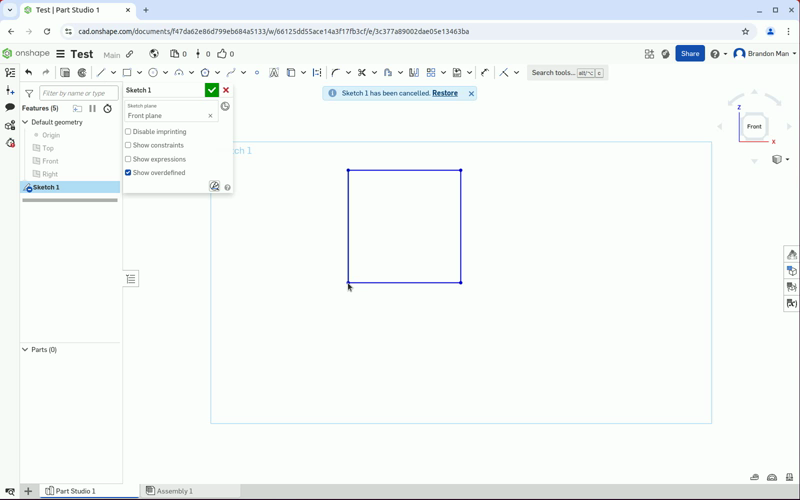
mouse_move(375, 266)
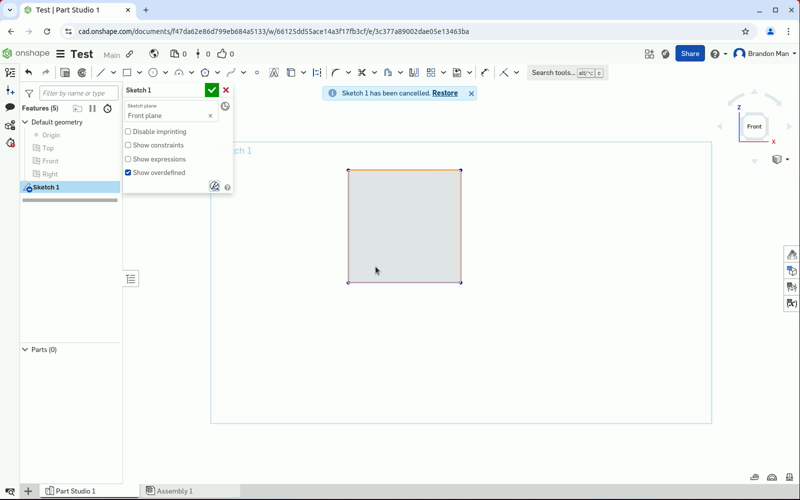
click(375, 266)
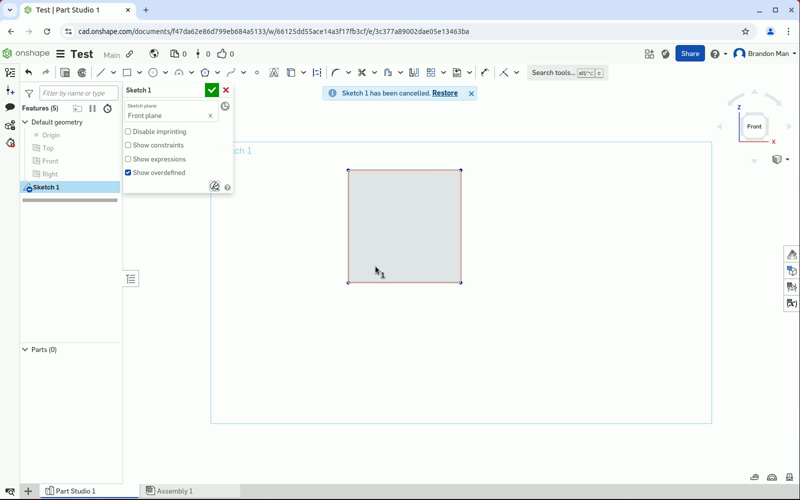
mouse_move(73, 352)
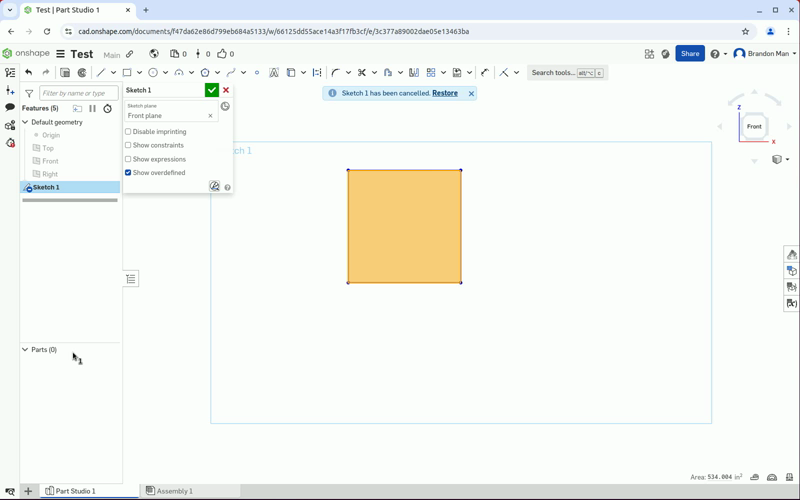
key(shift+y)
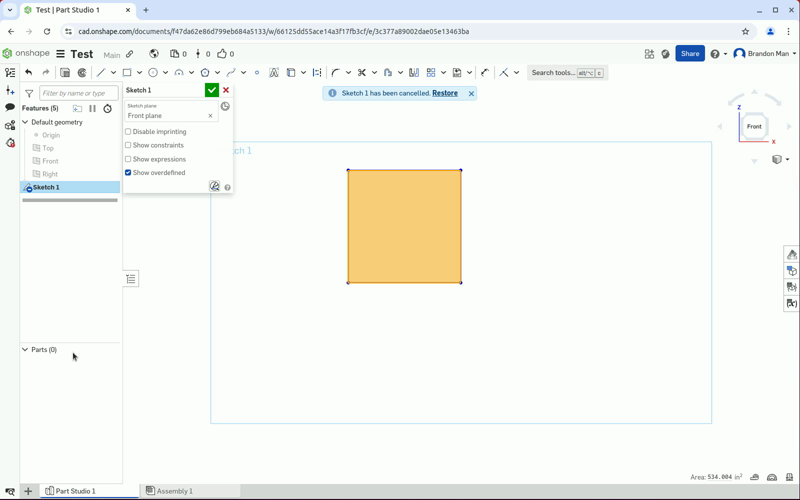
key(shift+e)
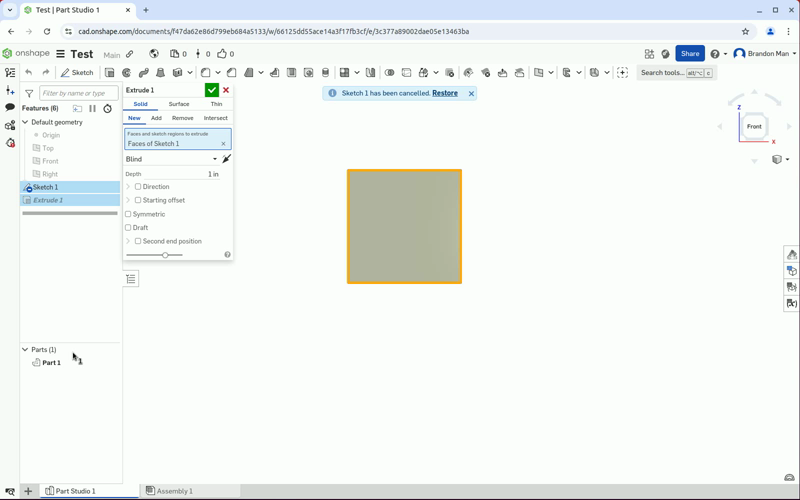
mouse_move(143, 106)
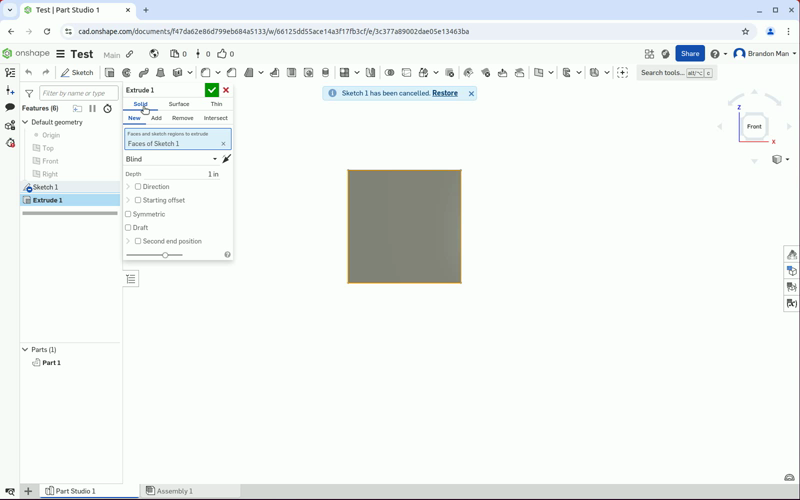
click(143, 106)
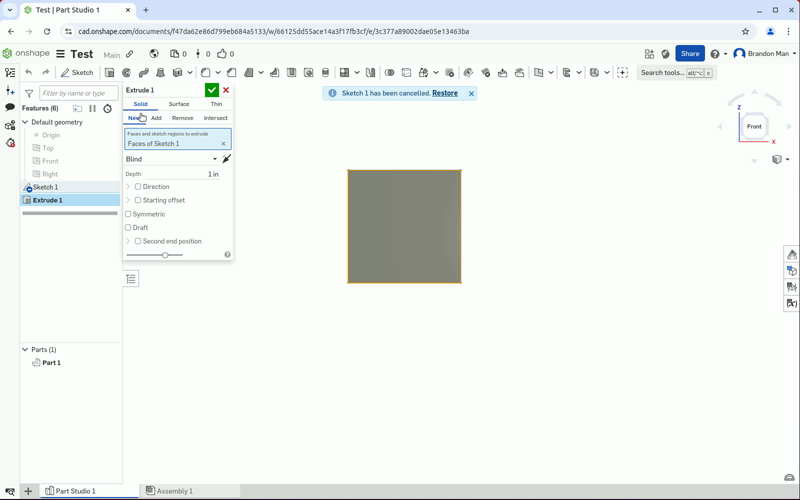
mouse_move(137, 120)
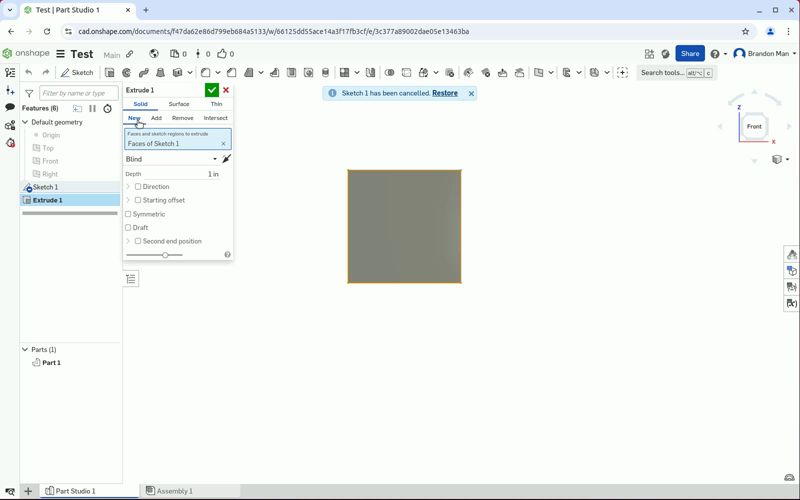
click(137, 120)
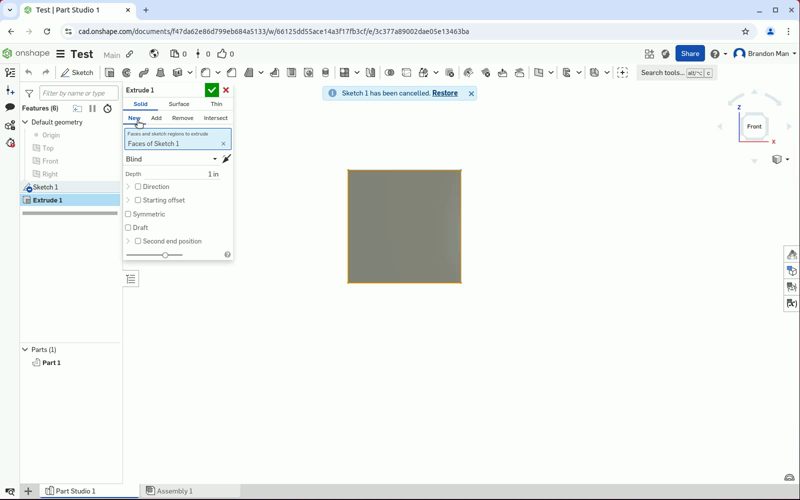
key(tab, 4)
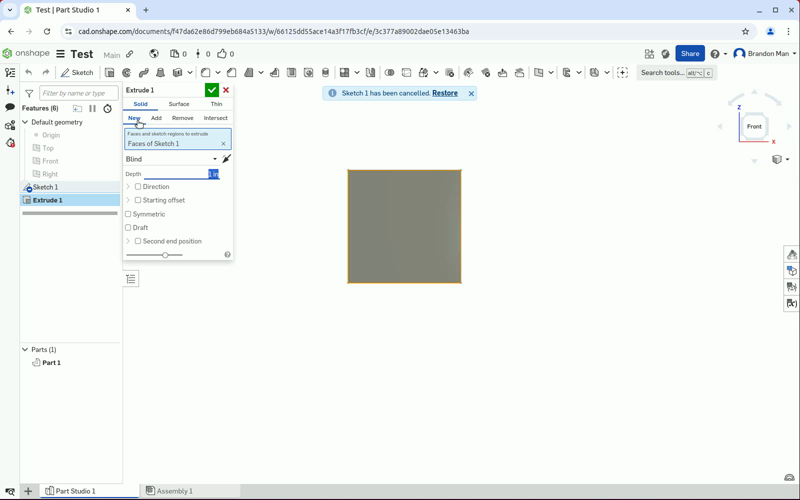
text(23.108)
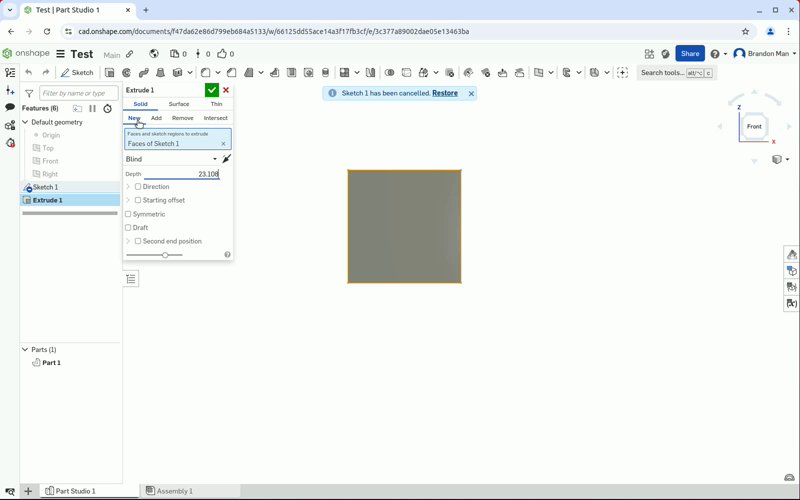
key(enter)
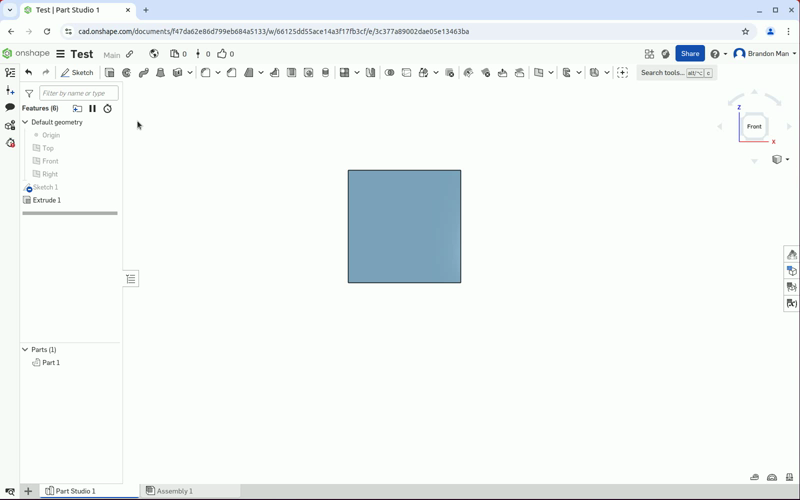
key(shift+h)
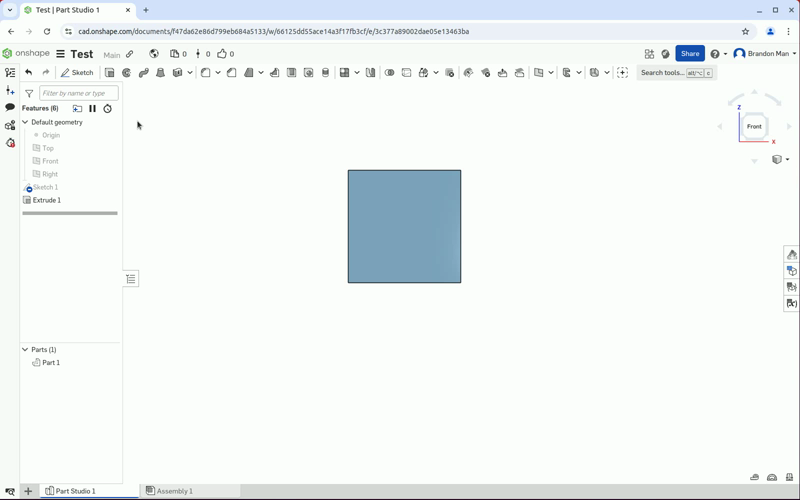
key(shift+h)
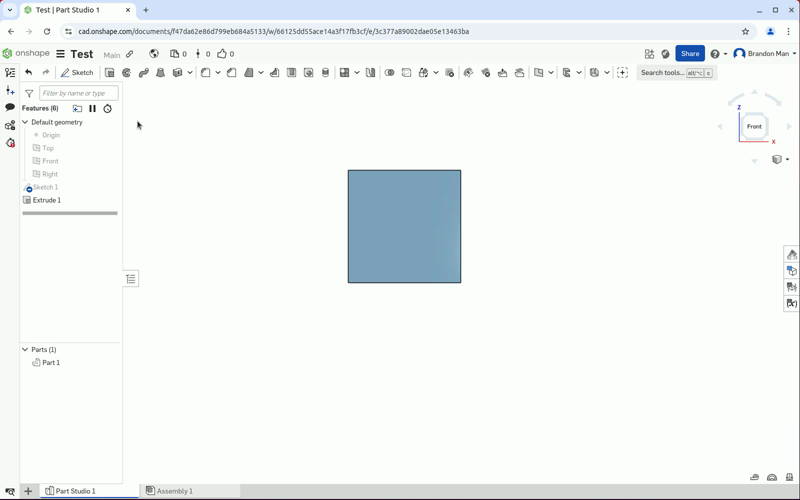
mouse_move(73, 189)
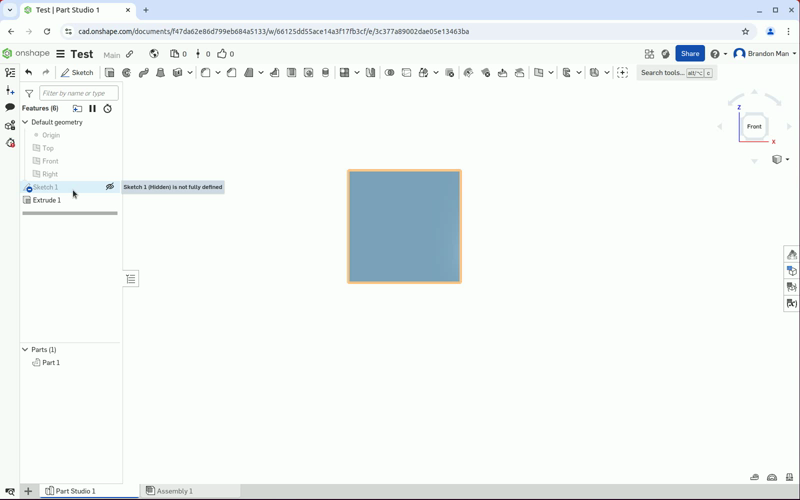
click(73, 189)
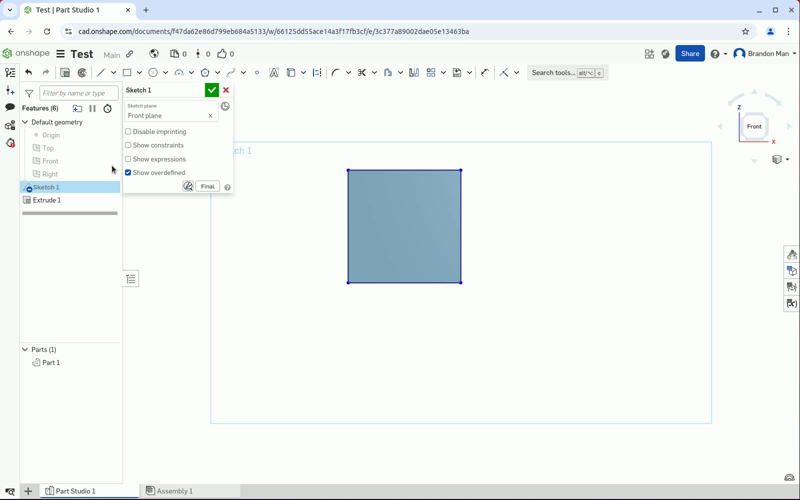
mouse_move(229, 92)
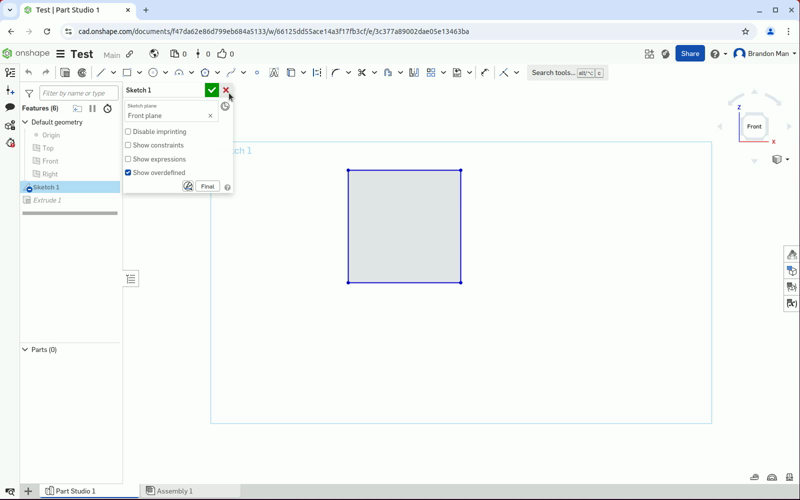
click(229, 92)
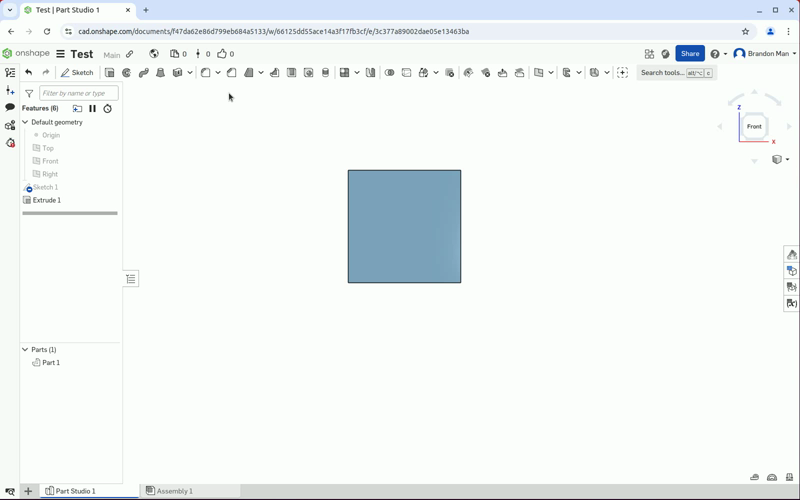
mouse_move(541, 75)
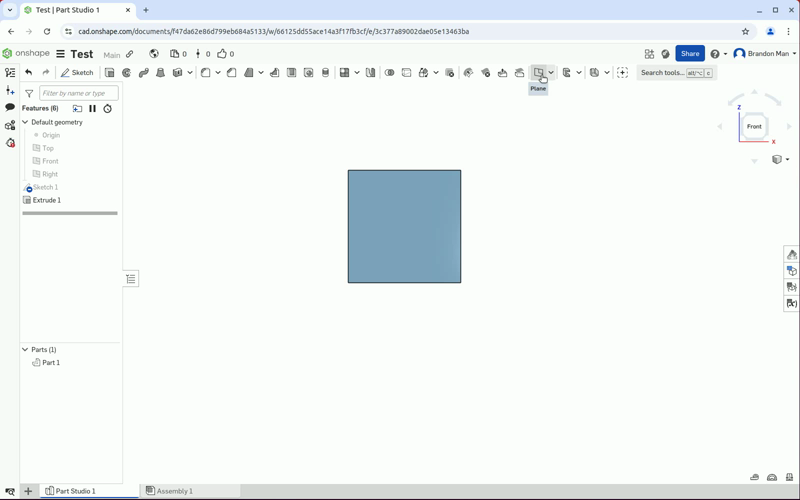
click(541, 75)
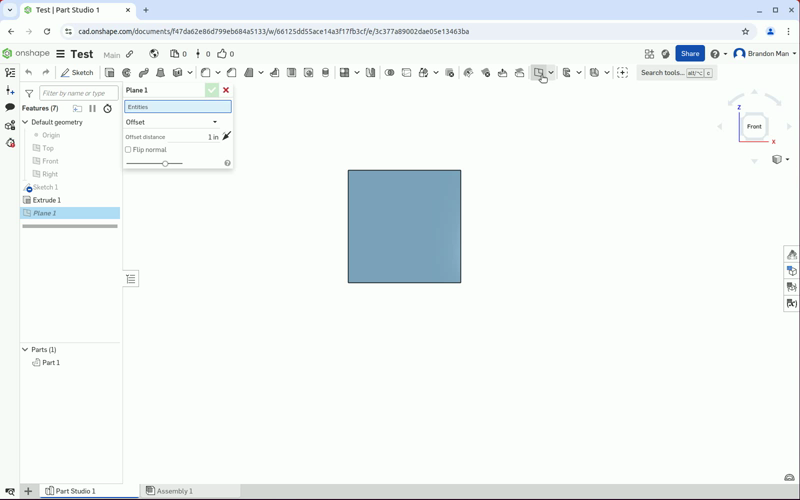
mouse_move(73, 163)
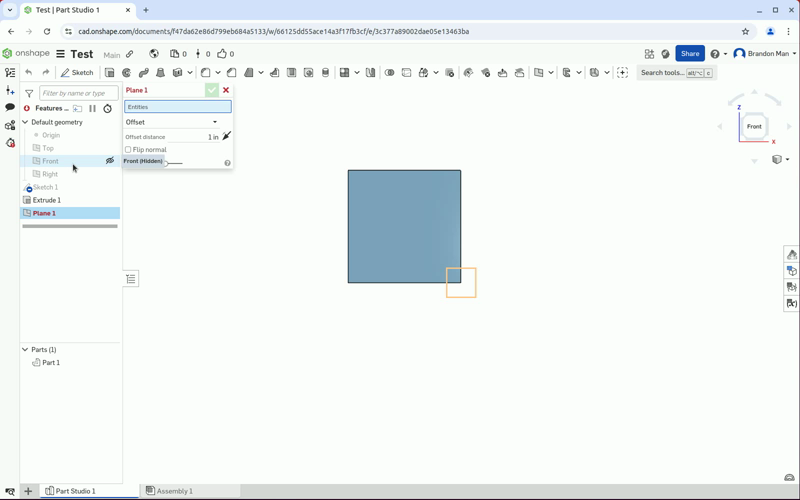
click(73, 163)
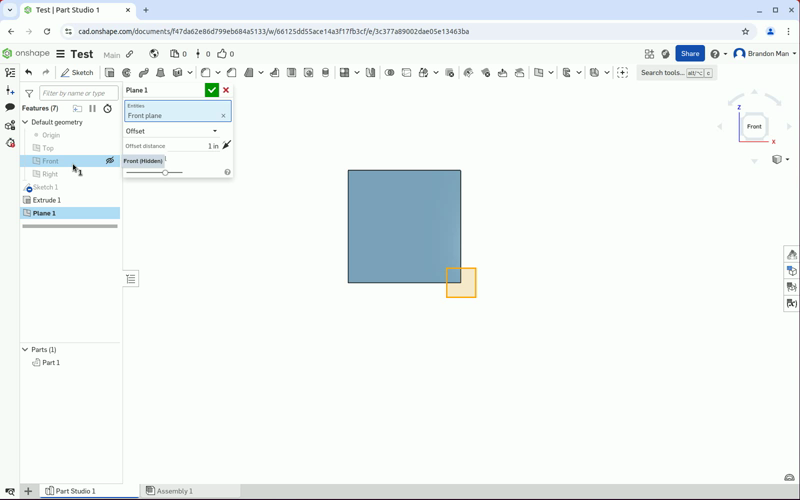
key(tab, 2)
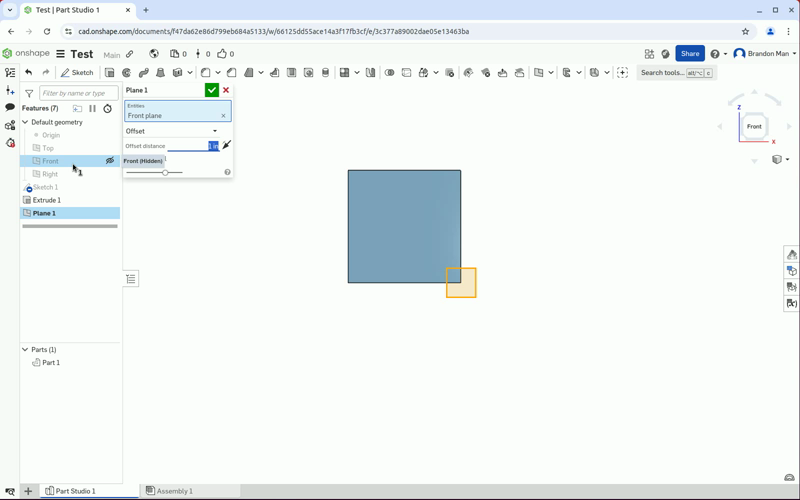
text(23.108)
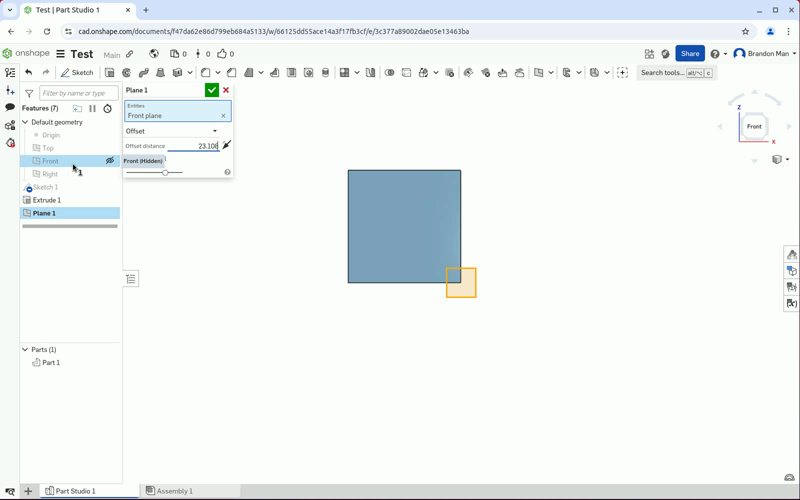
key(enter, 2)
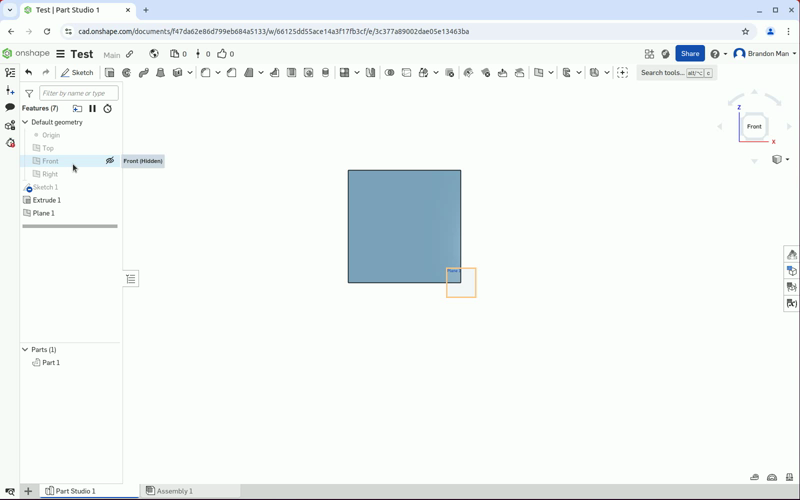
key(shift+s)
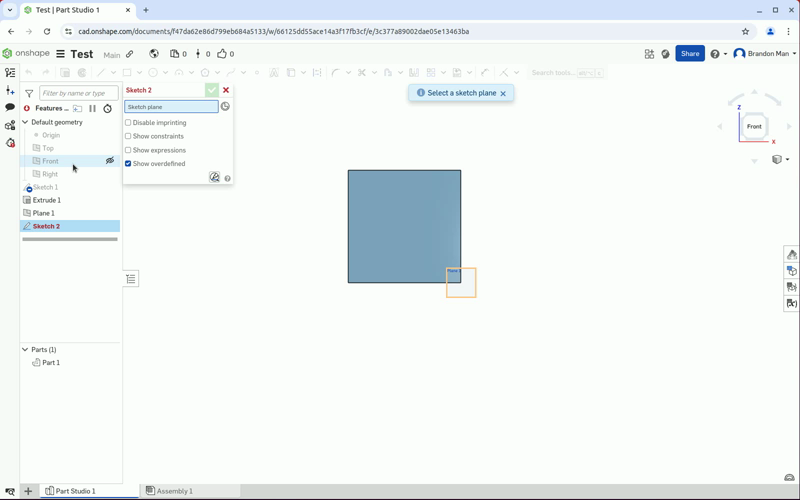
mouse_move(73, 215)
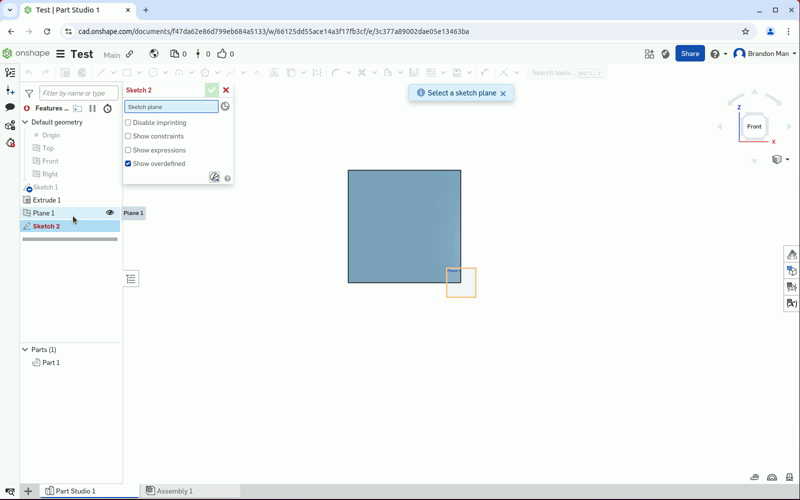
click(73, 215)
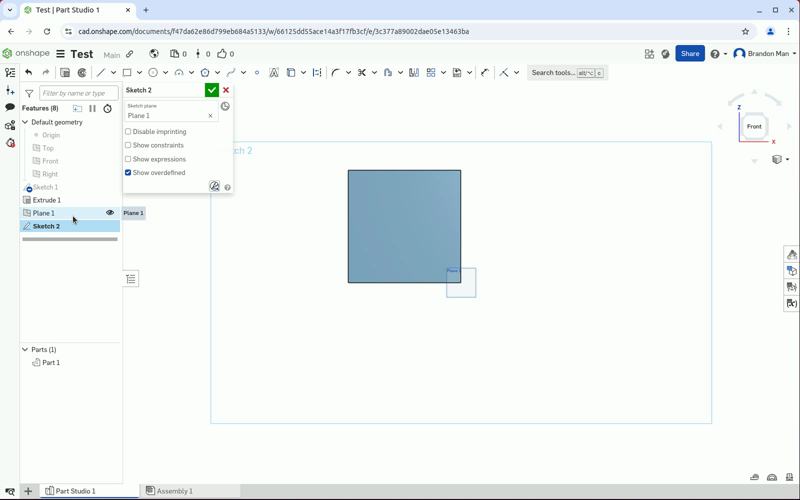
mouse_move(73, 352)
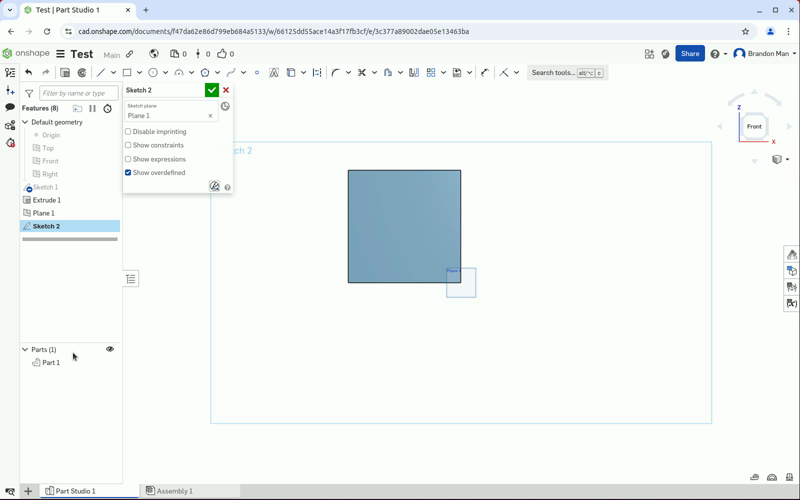
key(y)
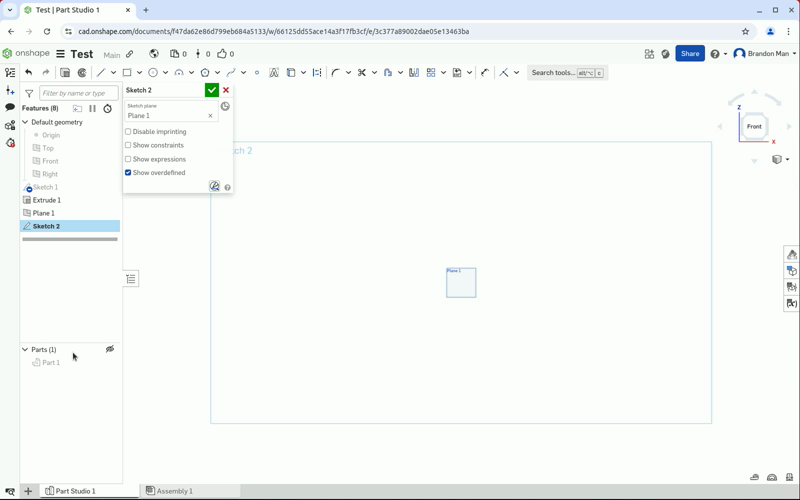
key(l)
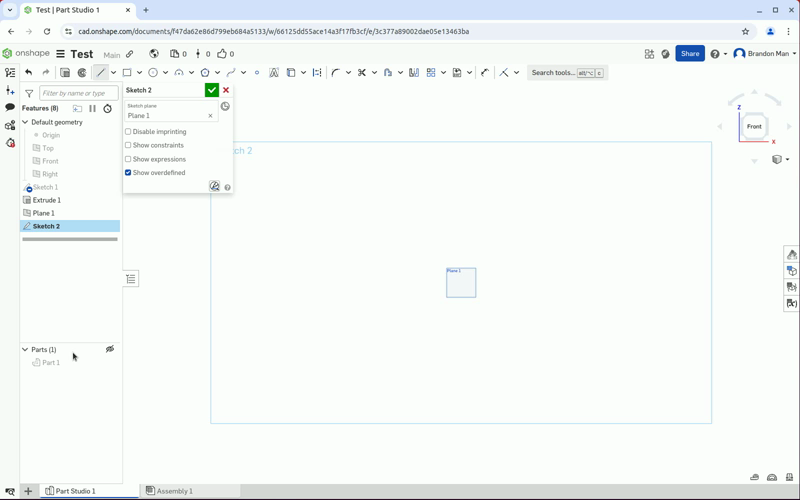
key_down(shift)
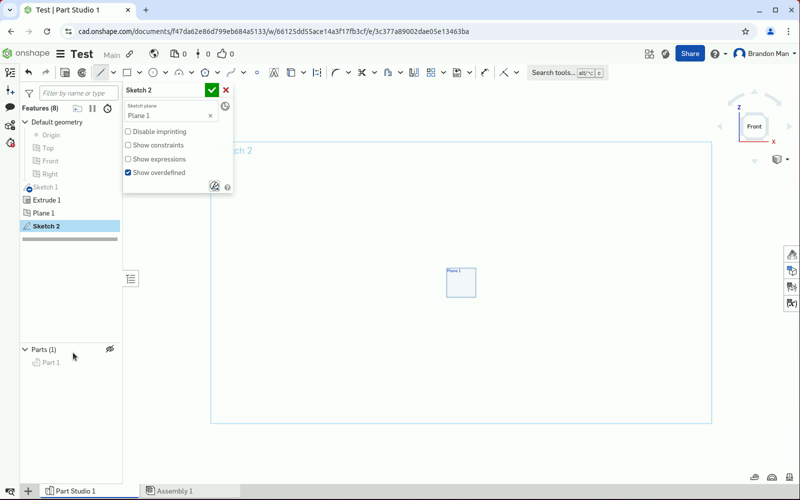
mouse_move(348, 226)
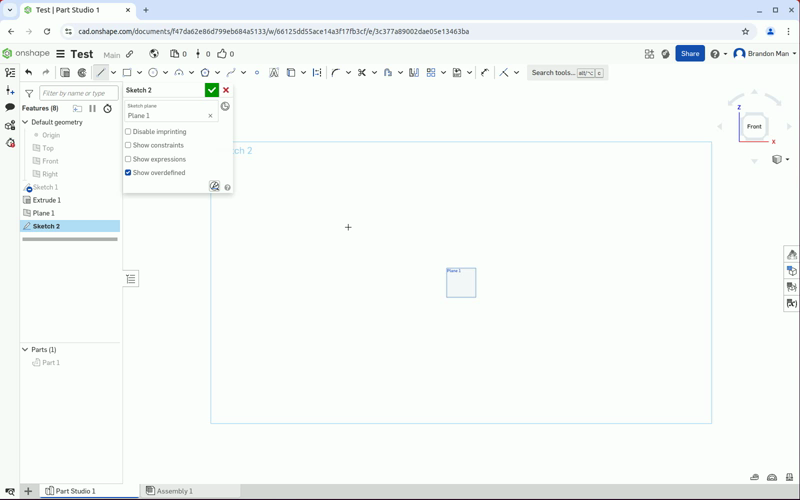
click(348, 226)
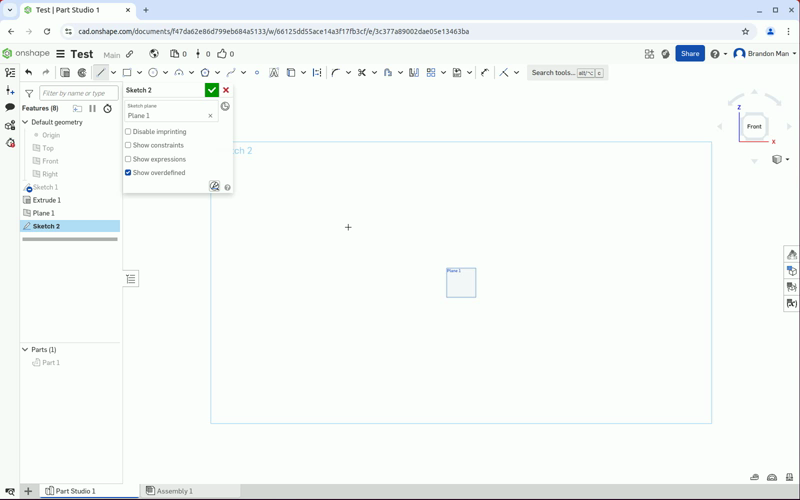
key_up(shift)
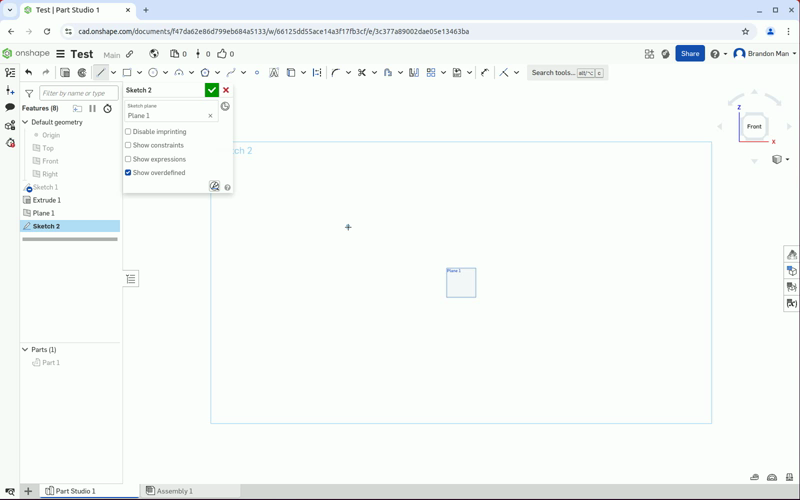
key_down(shift)
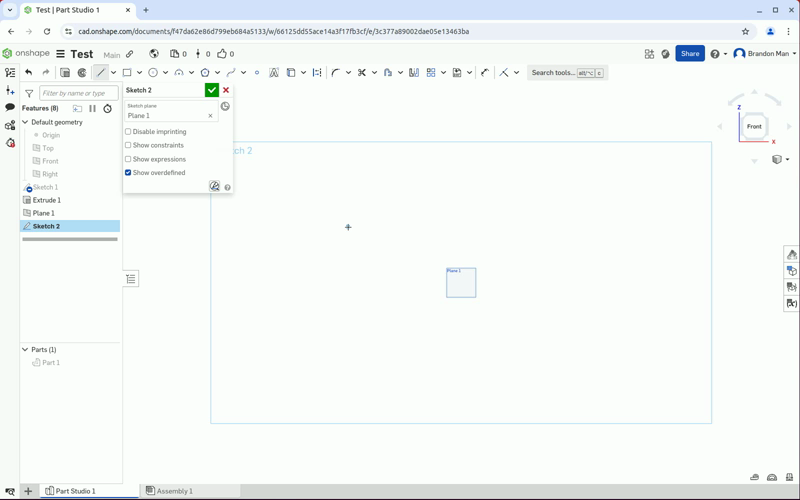
mouse_move(378, 226)
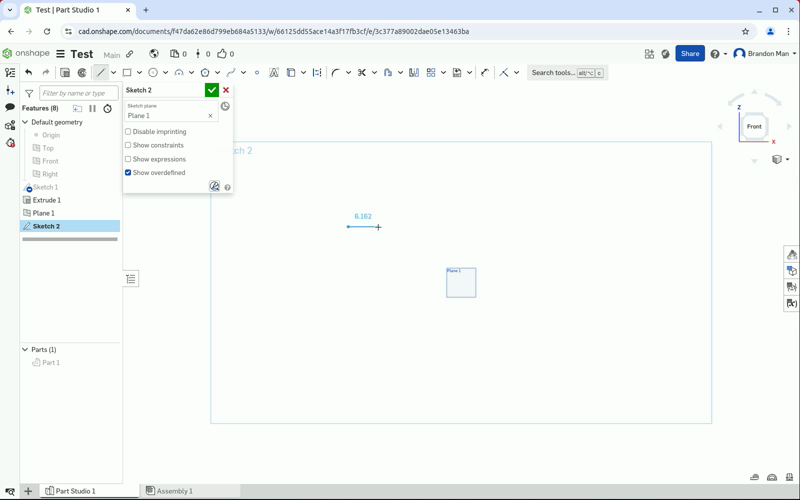
mouse_move(404, 226)
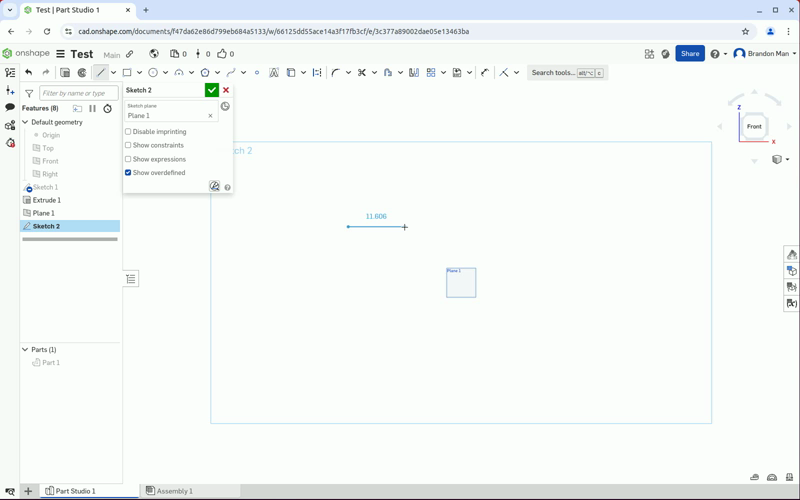
click(404, 226)
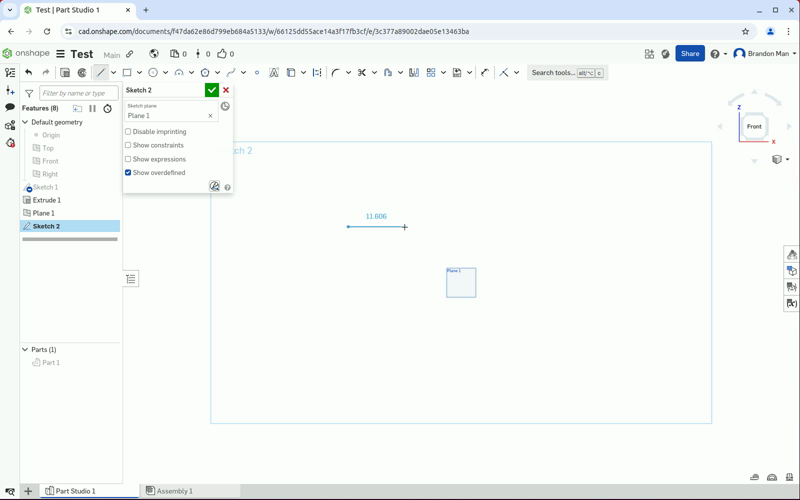
key_up(shift)
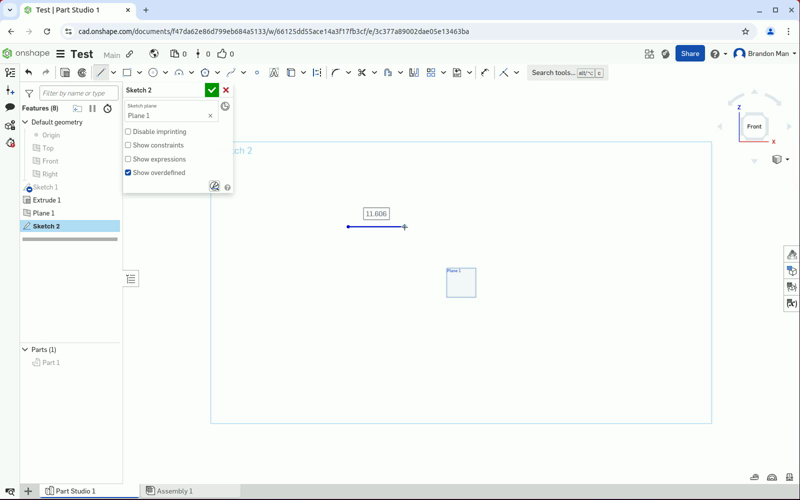
key_down(shift)
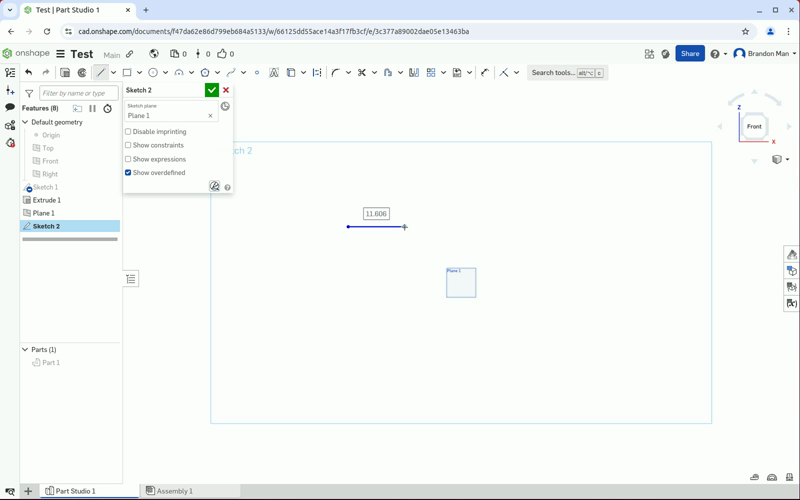
mouse_move(434, 226)
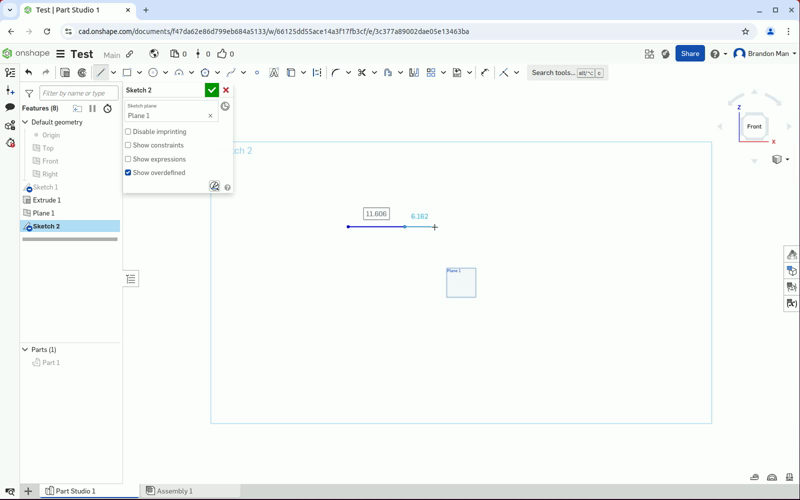
mouse_move(404, 169)
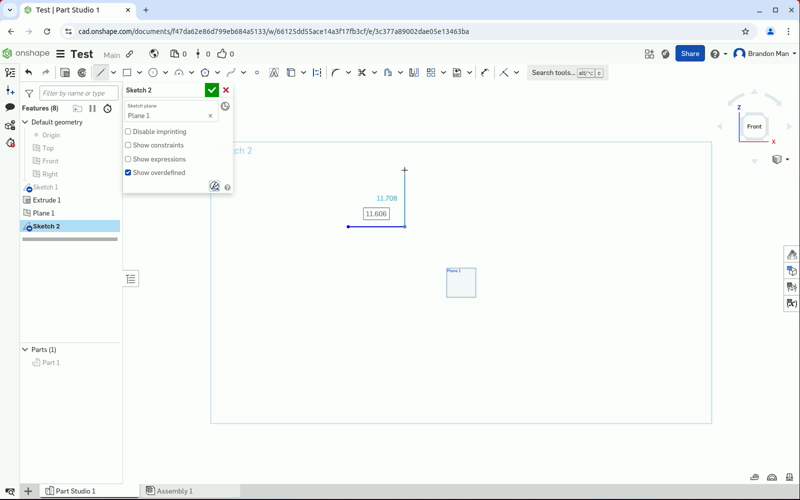
click(404, 169)
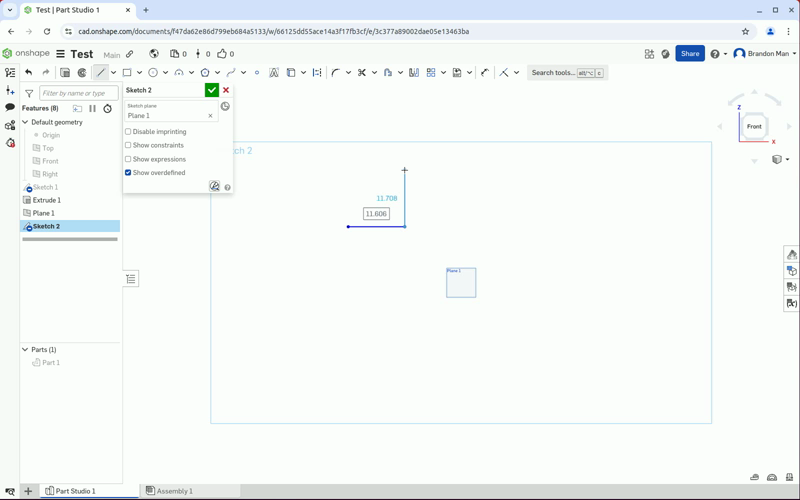
key_up(shift)
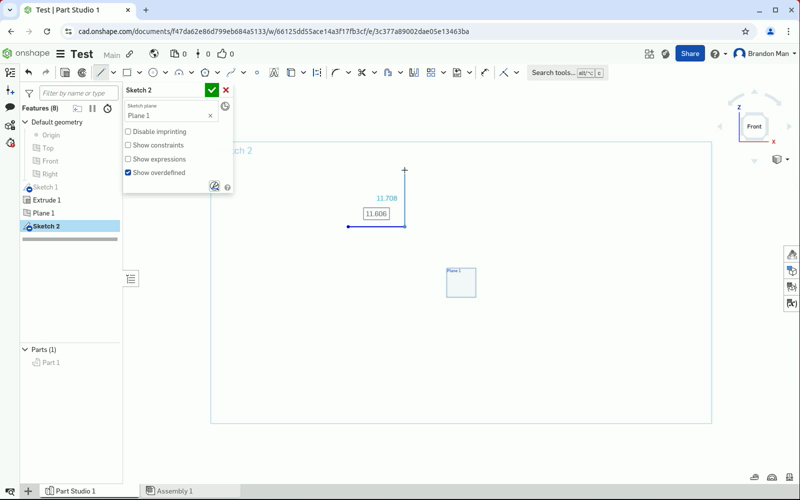
key_down(shift)
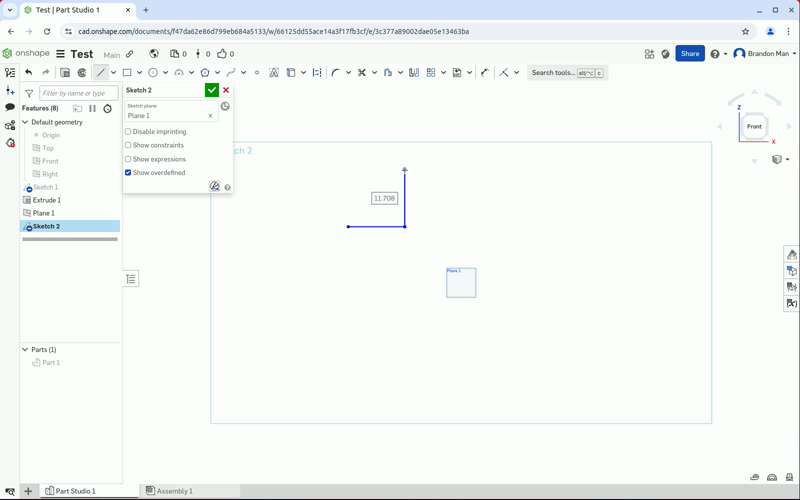
mouse_move(434, 169)
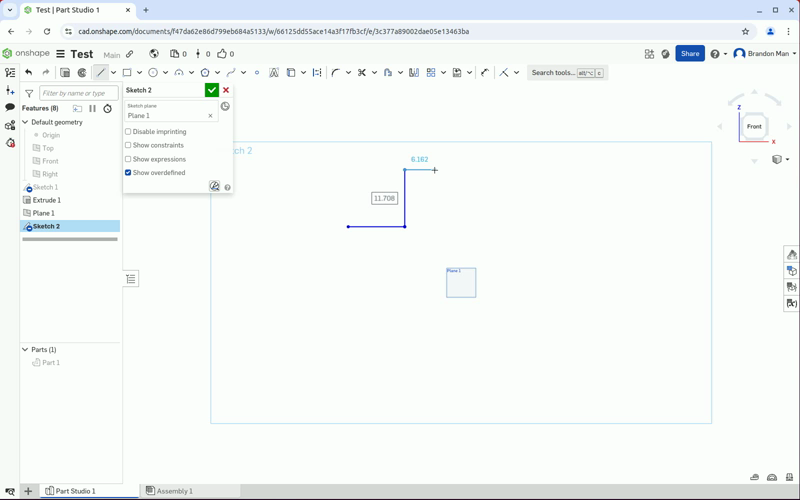
mouse_move(348, 169)
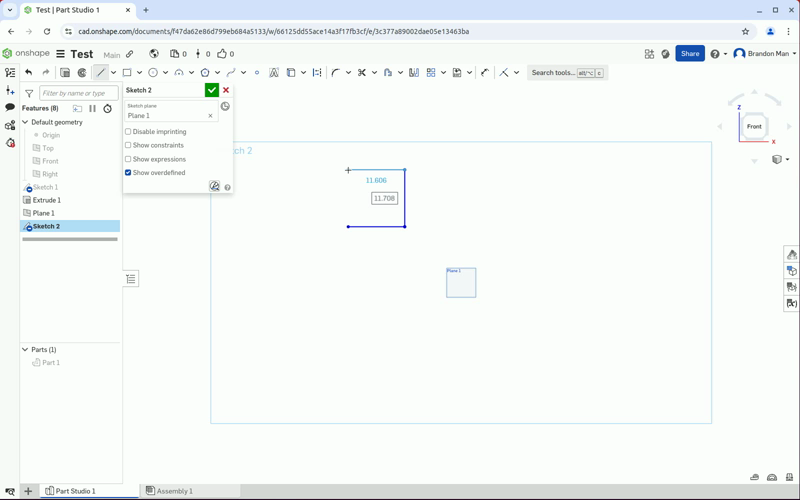
click(348, 169)
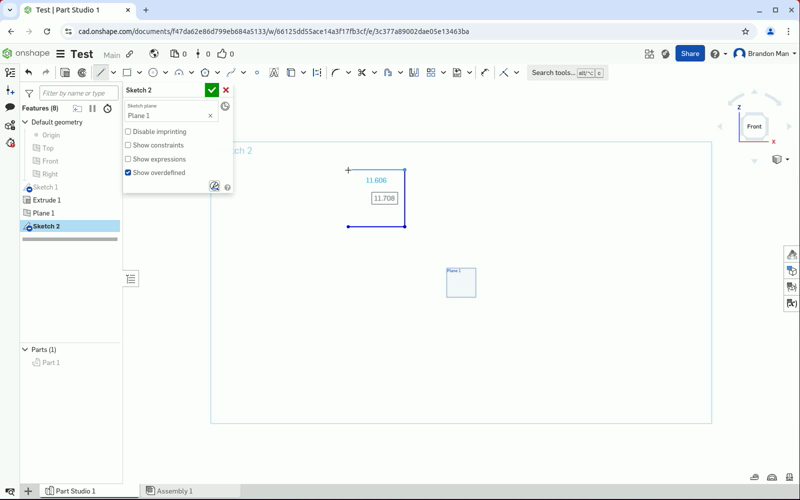
key_up(shift)
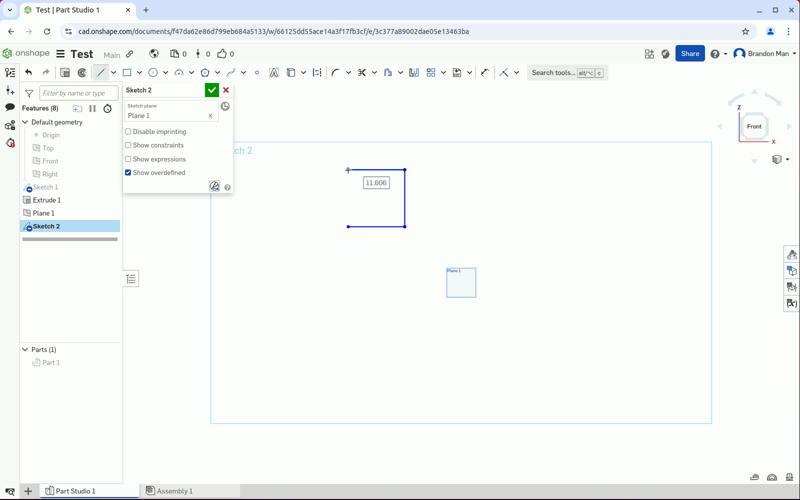
mouse_move(378, 169)
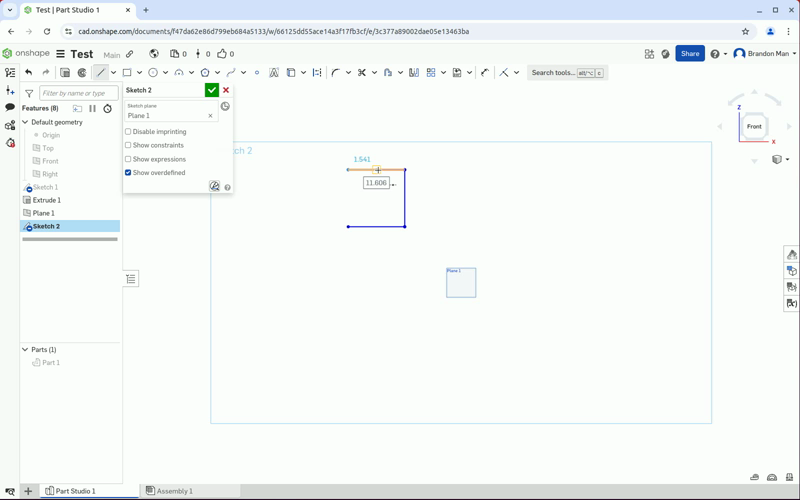
key_down(shift)
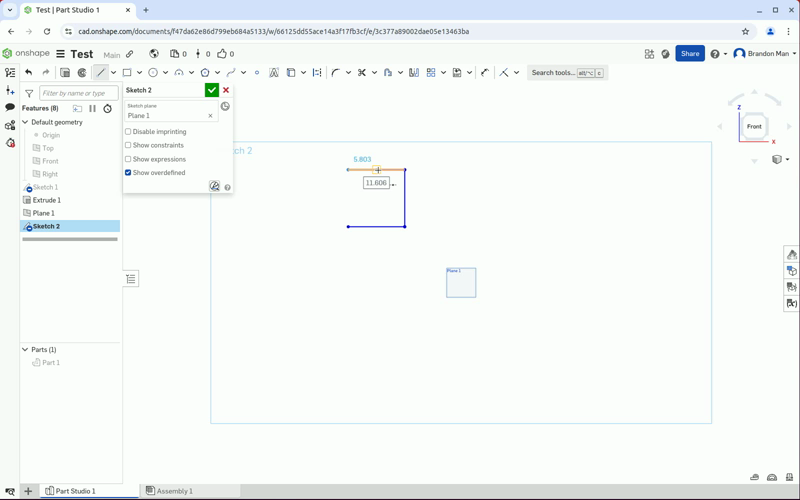
mouse_move(348, 226)
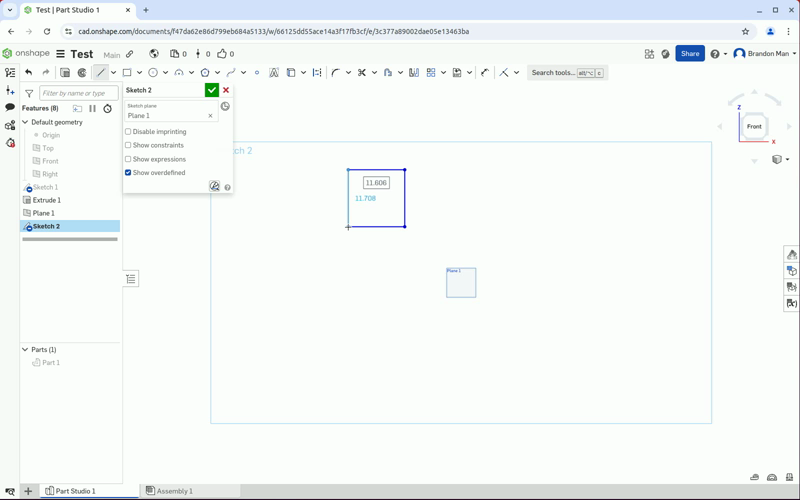
key_up(shift)
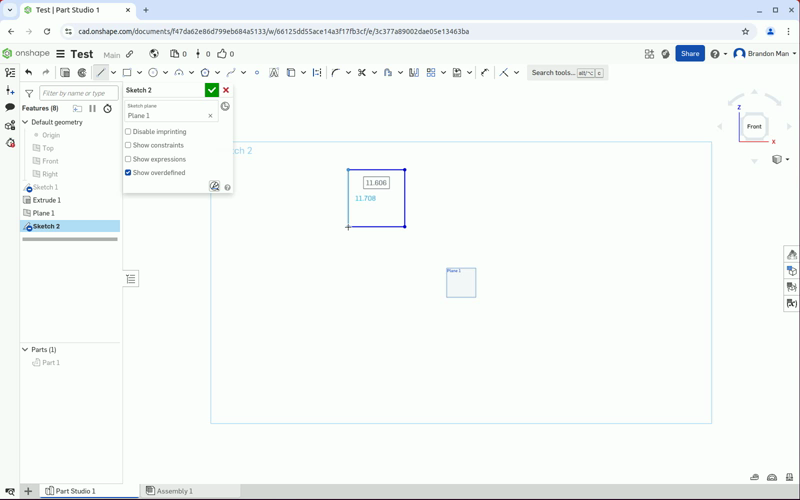
click(348, 226)
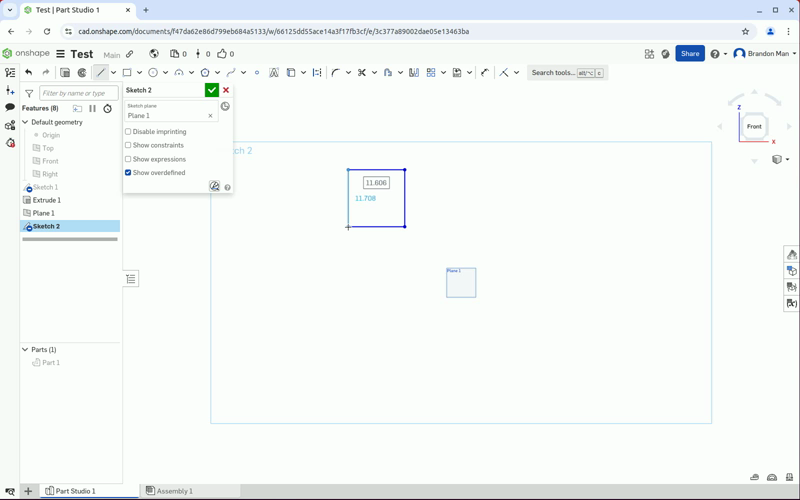
key(esc)
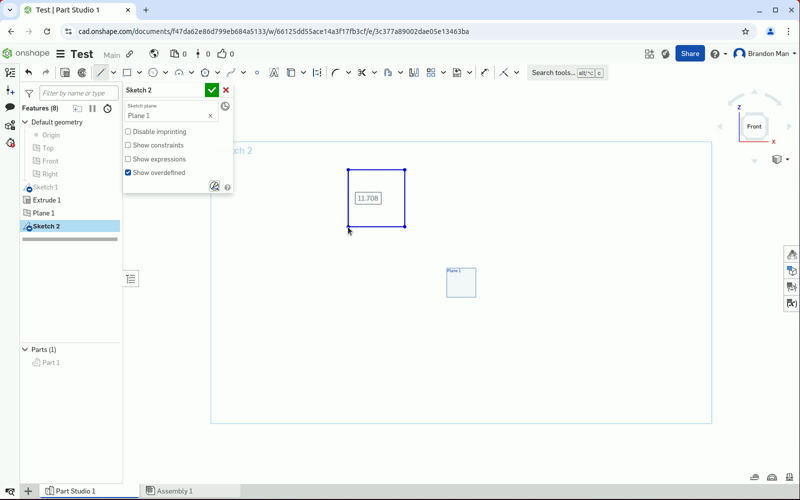
mouse_move(392, 209)
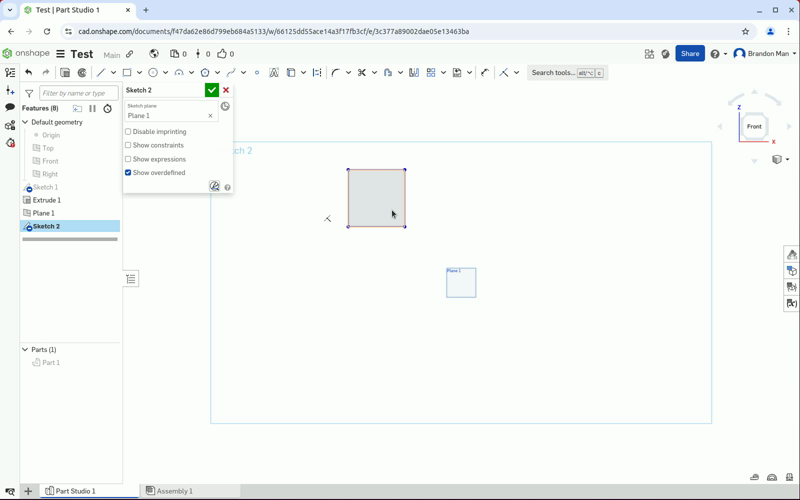
click(392, 209)
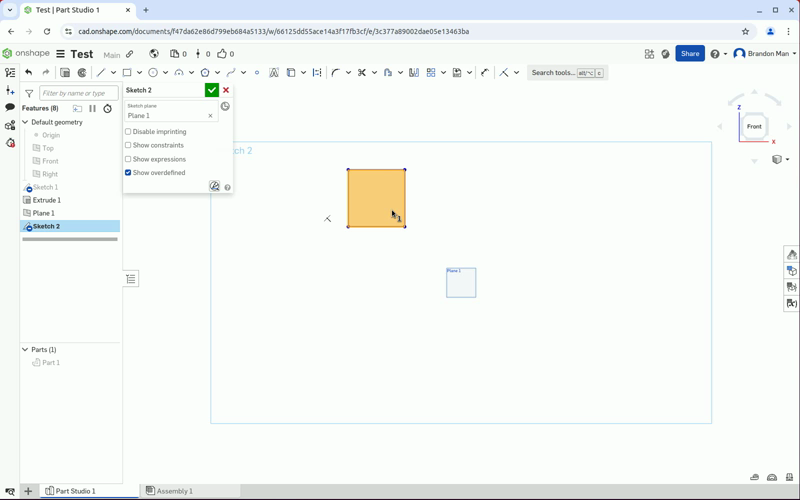
mouse_move(73, 352)
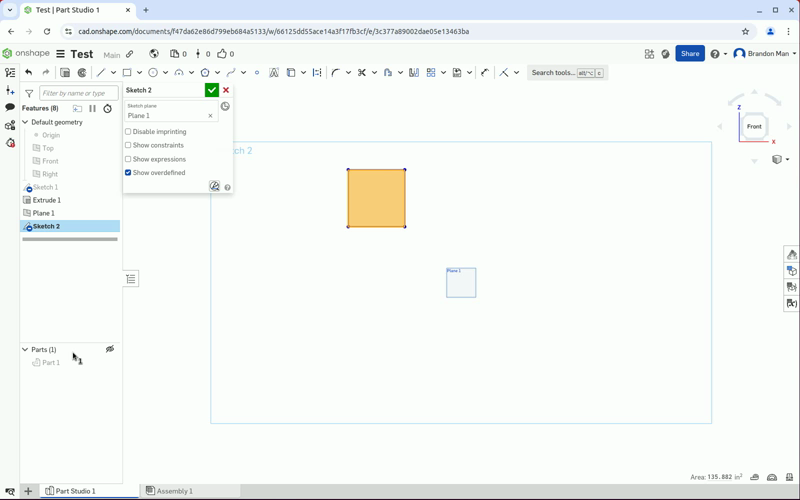
key(shift+y)
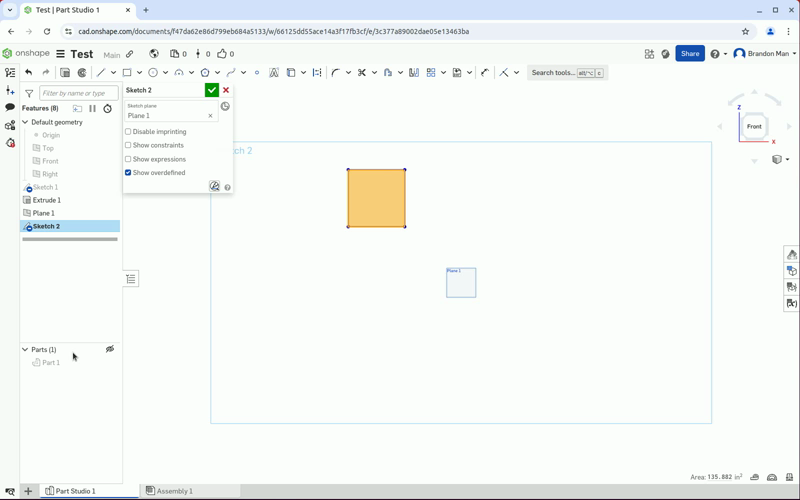
key(shift+e)
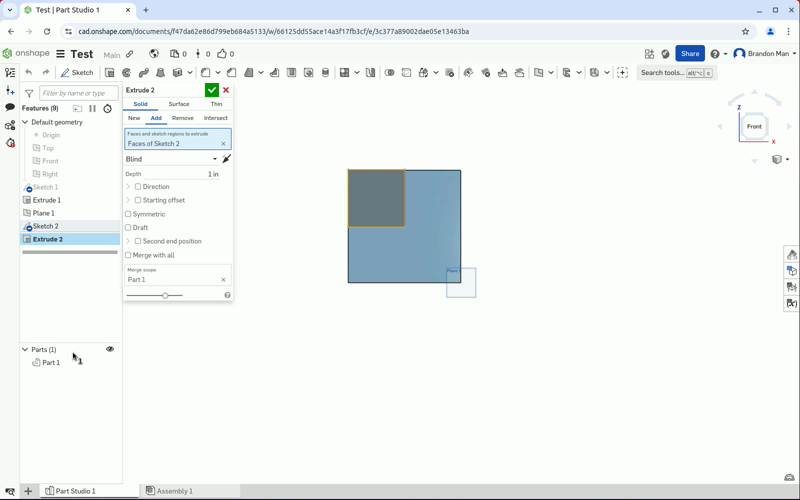
mouse_move(143, 106)
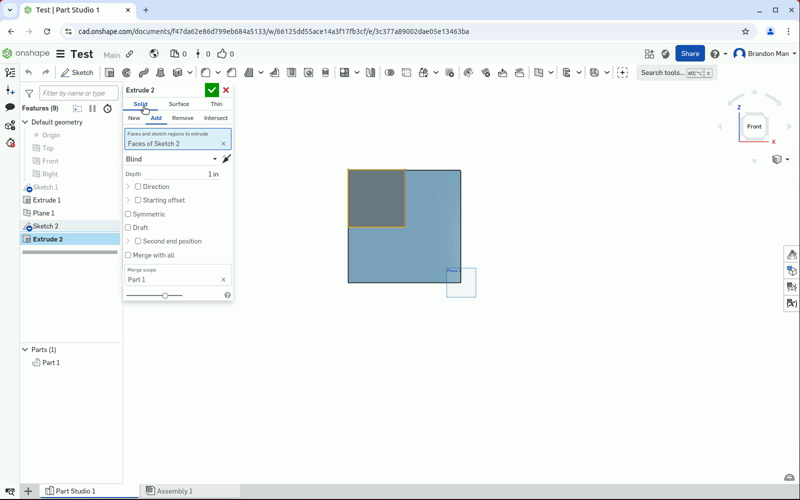
click(143, 106)
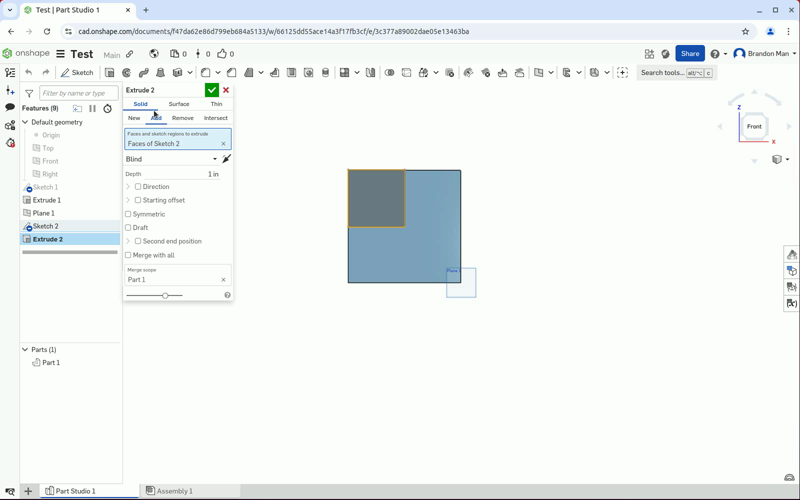
mouse_move(186, 120)
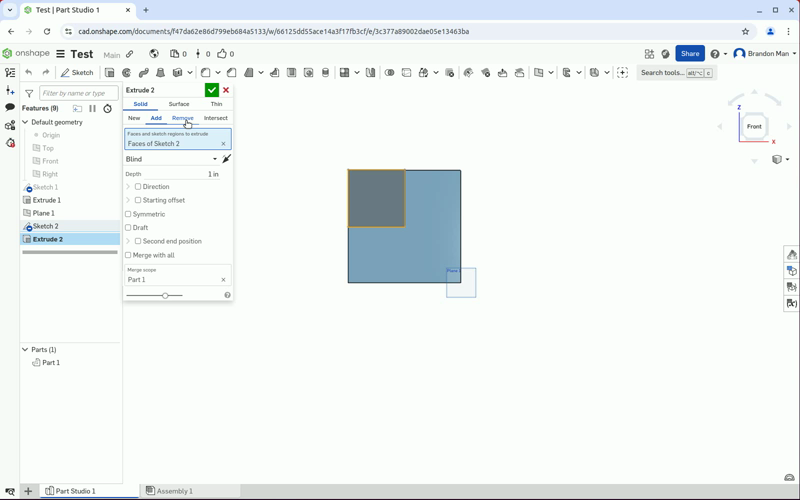
click(186, 120)
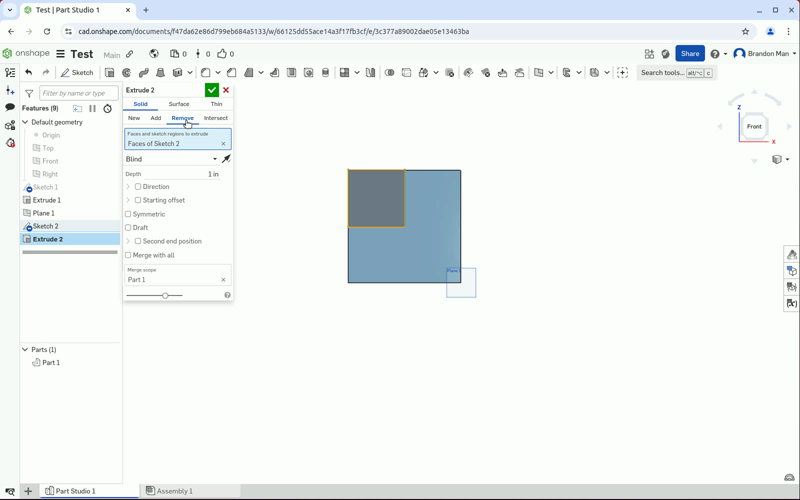
key(tab, 4)
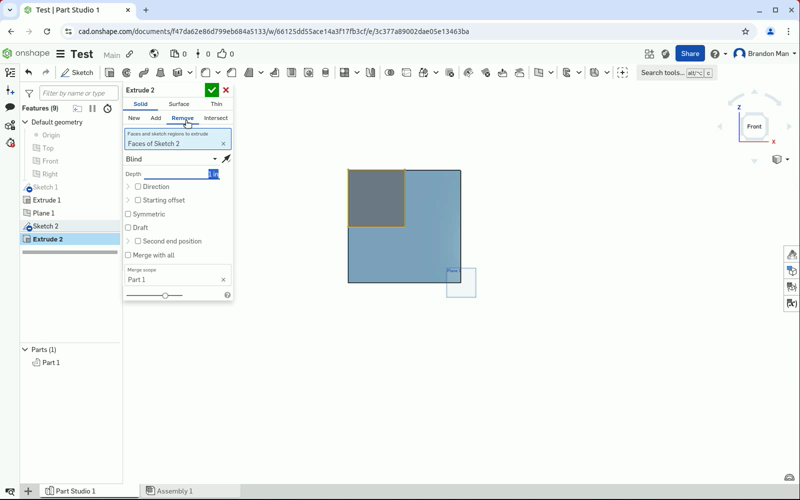
text(11.554)
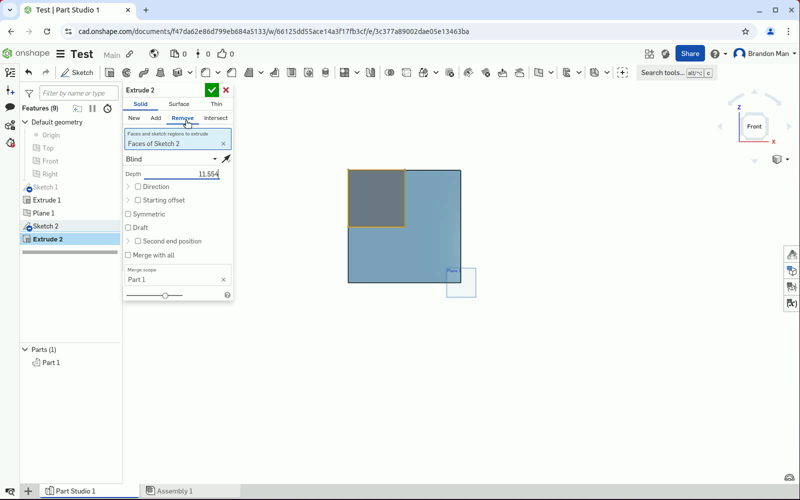
key(tab, 6)
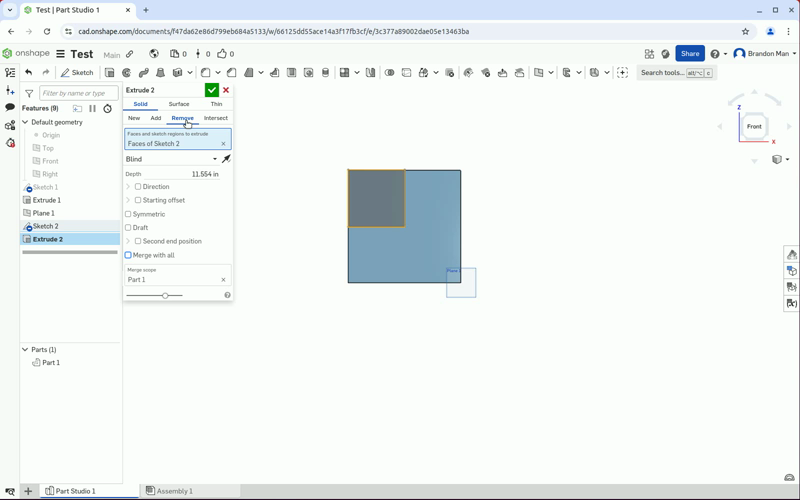
key(space)
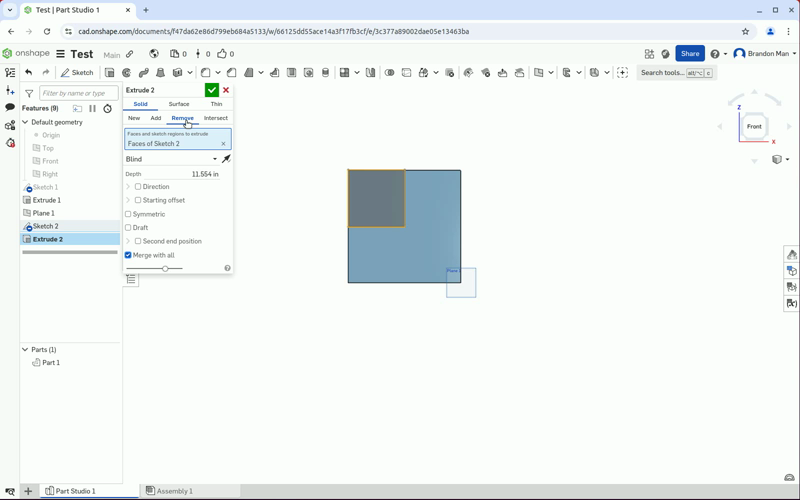
key(enter)
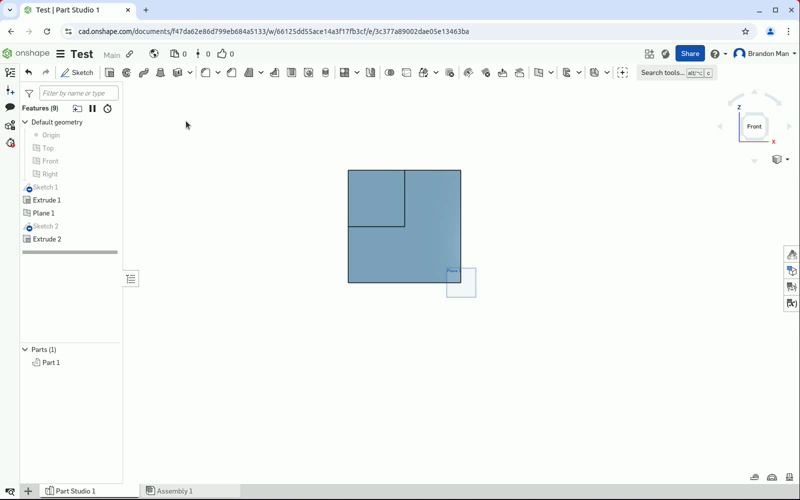
key(shift+h)
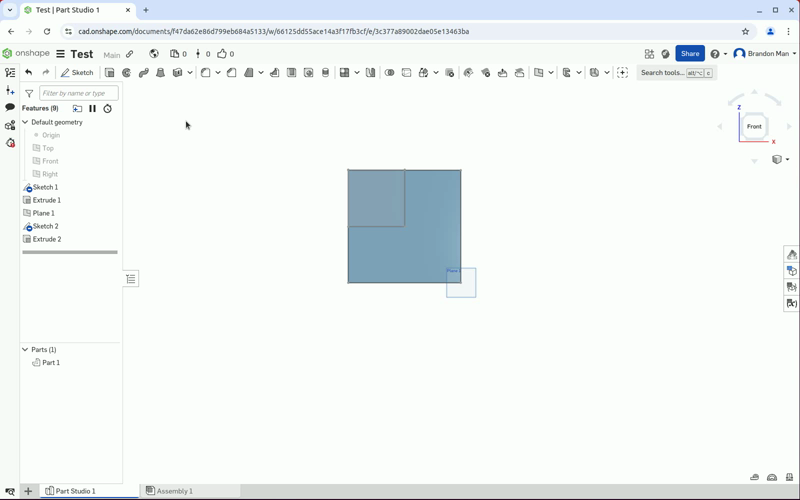
key(shift+h)
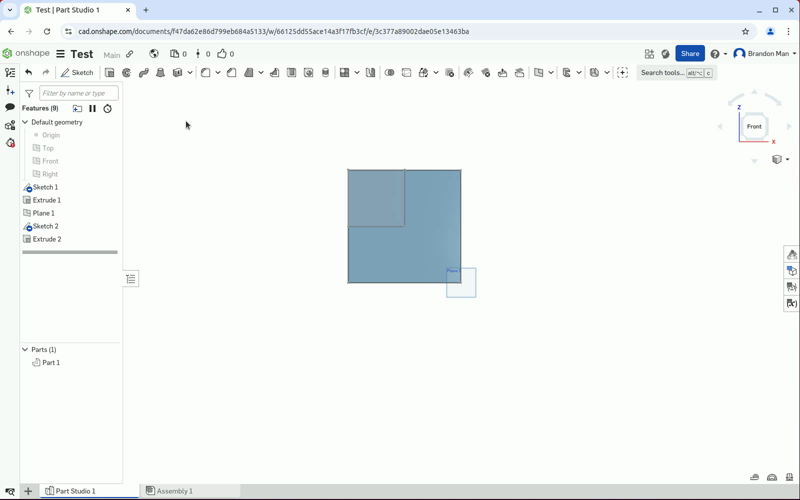
key(shift+7)
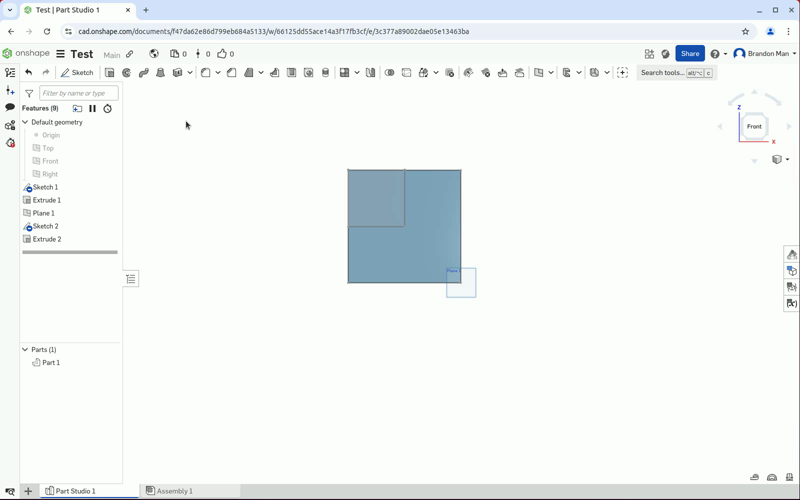
key(left, 2)
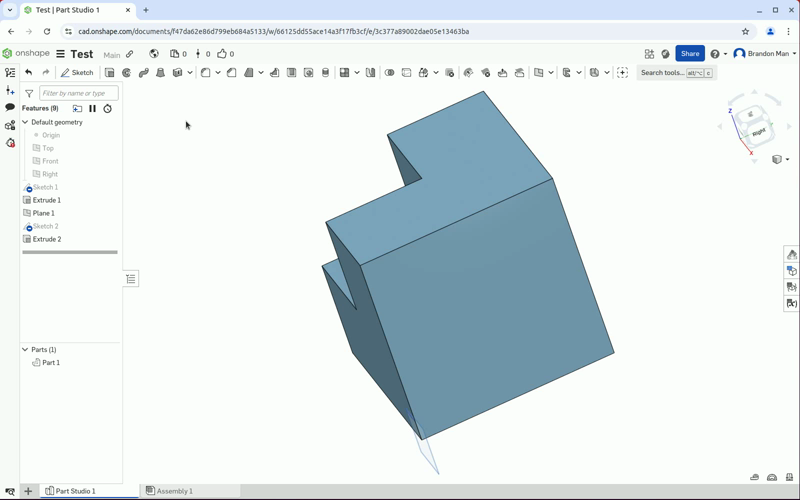
key(down, 2)
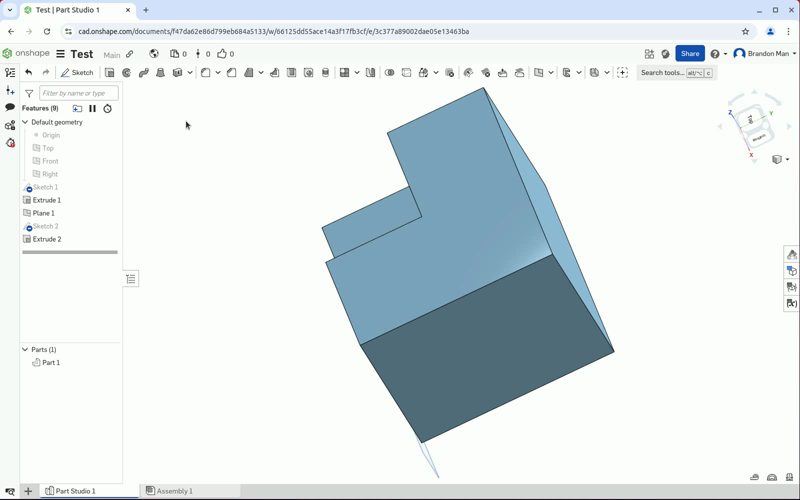
key(up, 2)
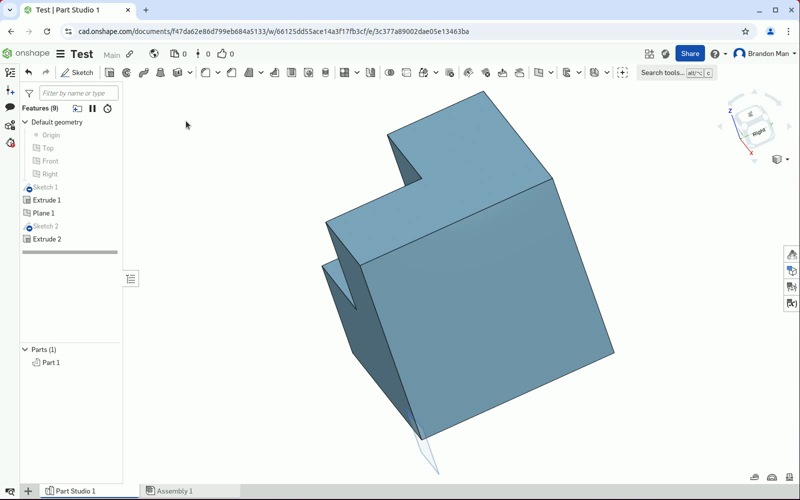
key(right, 2)
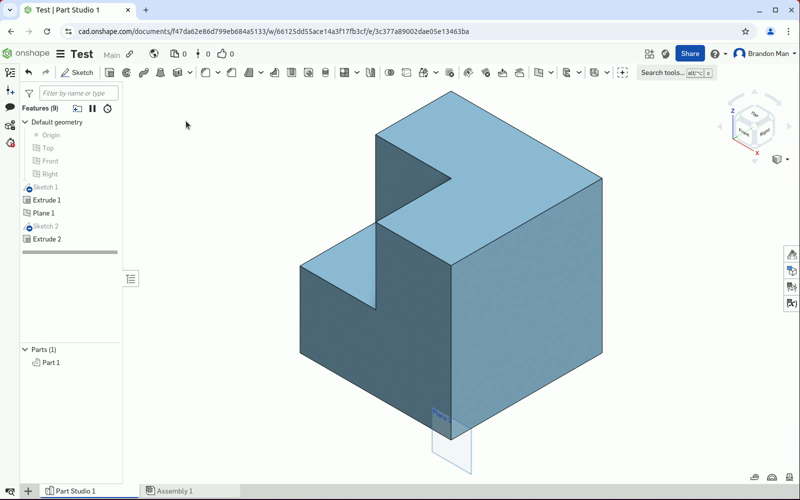
mouse_move(73, 189)
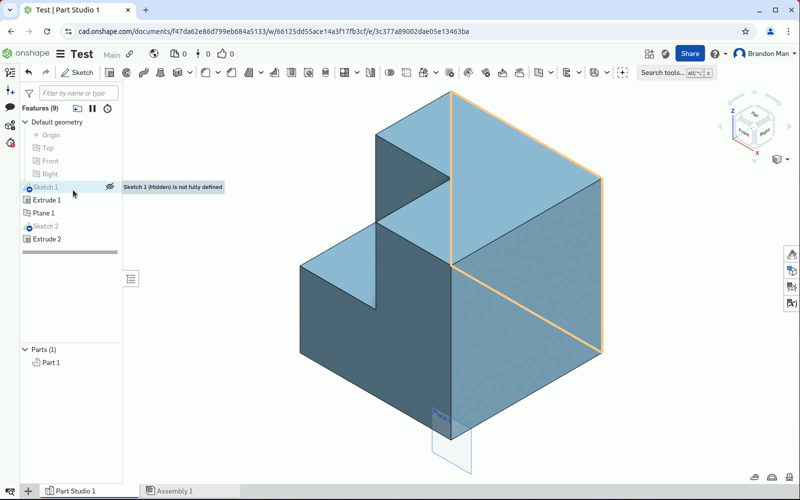
click(73, 189)